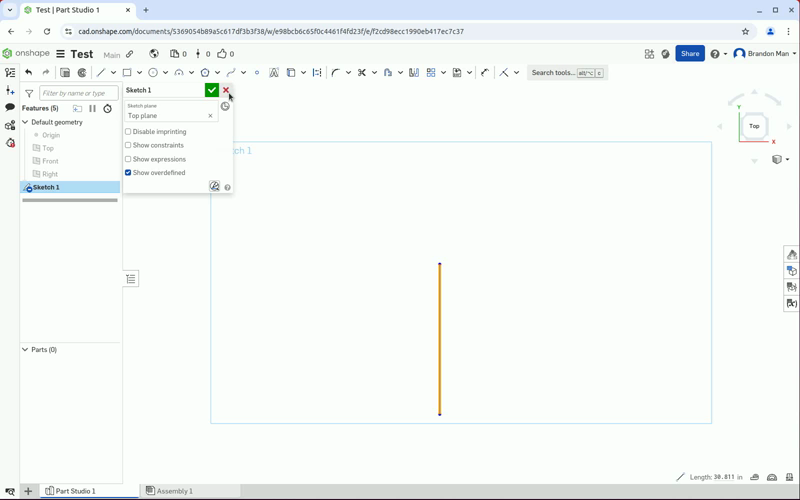
key(shift+h)
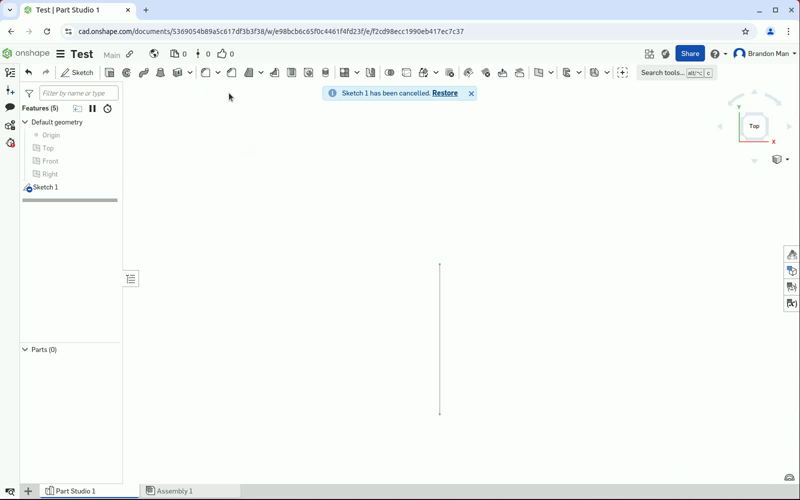
key(shift+s)
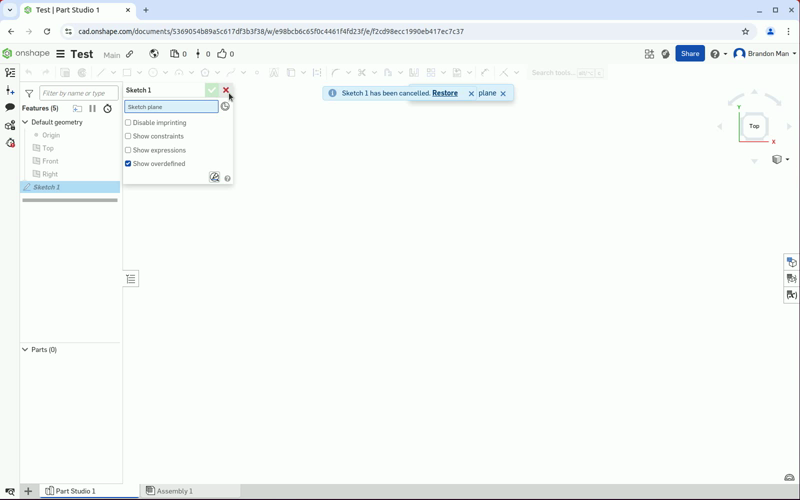
mouse_move(73, 150)
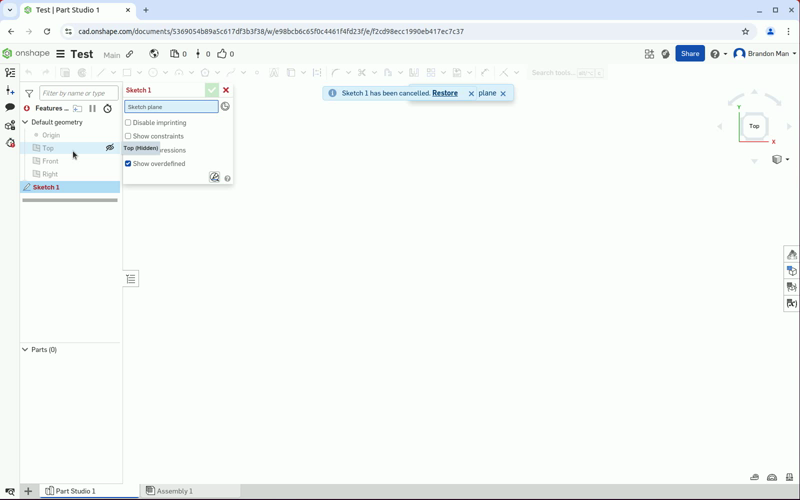
click(73, 150)
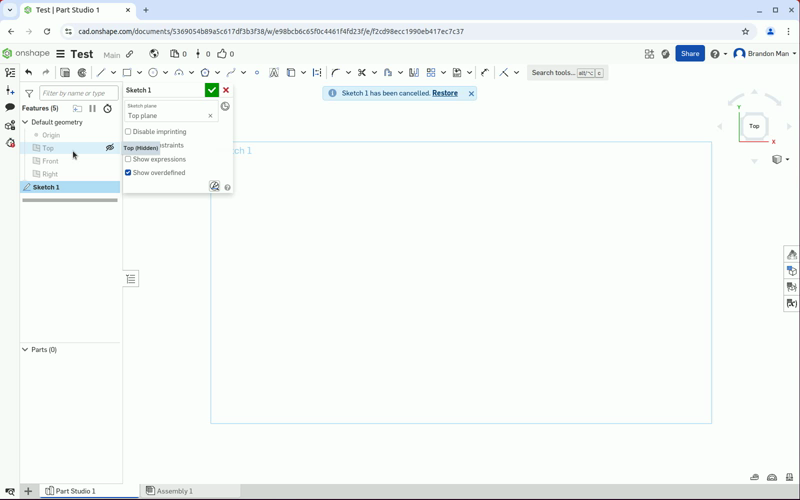
mouse_move(73, 352)
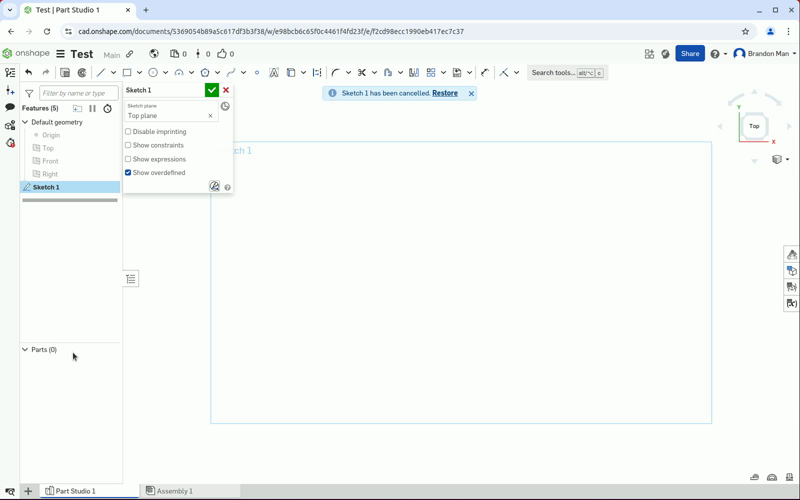
key(y)
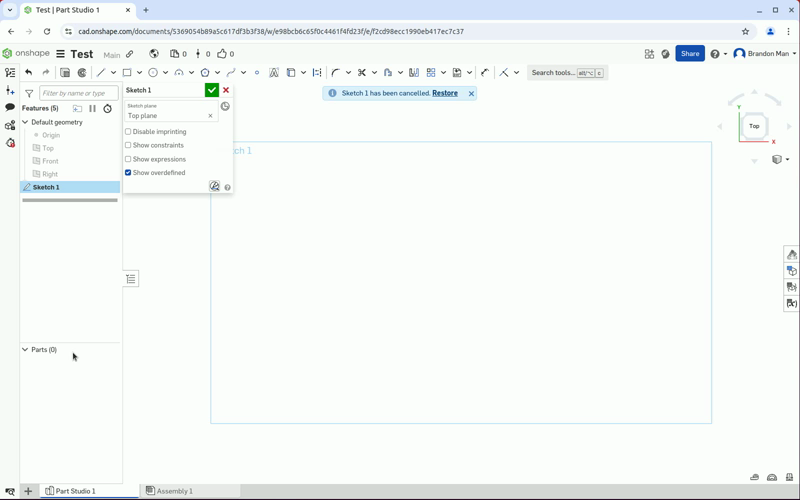
key(c)
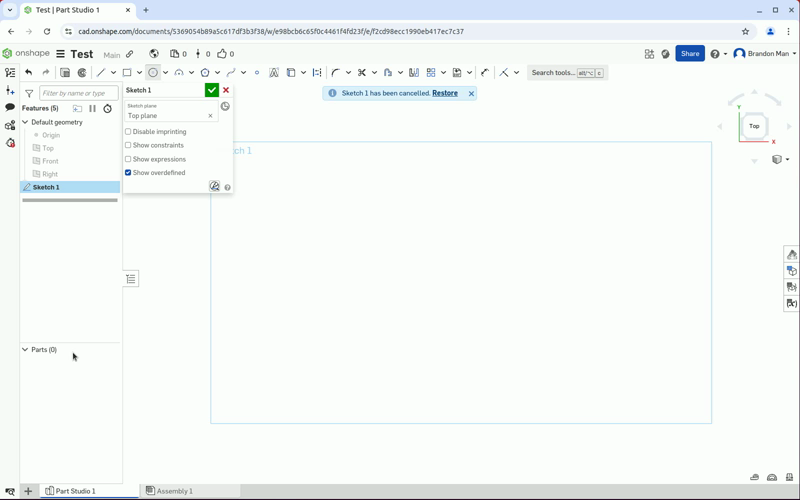
key_down(shift)
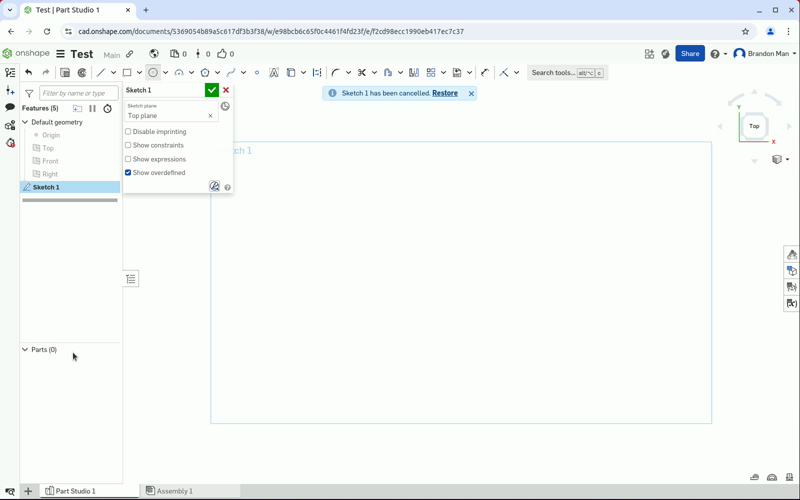
mouse_move(460, 282)
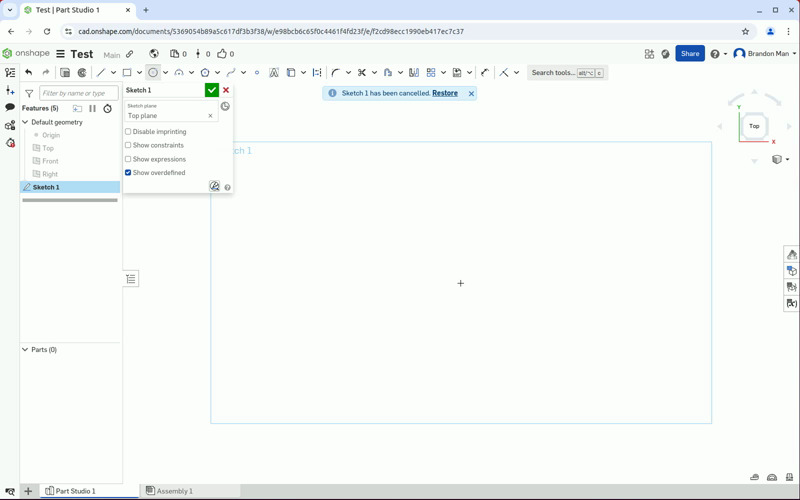
click(460, 282)
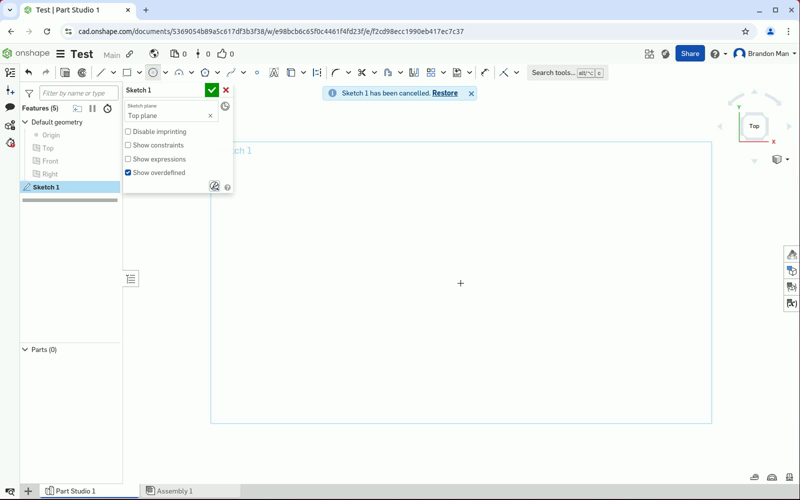
key_up(shift)
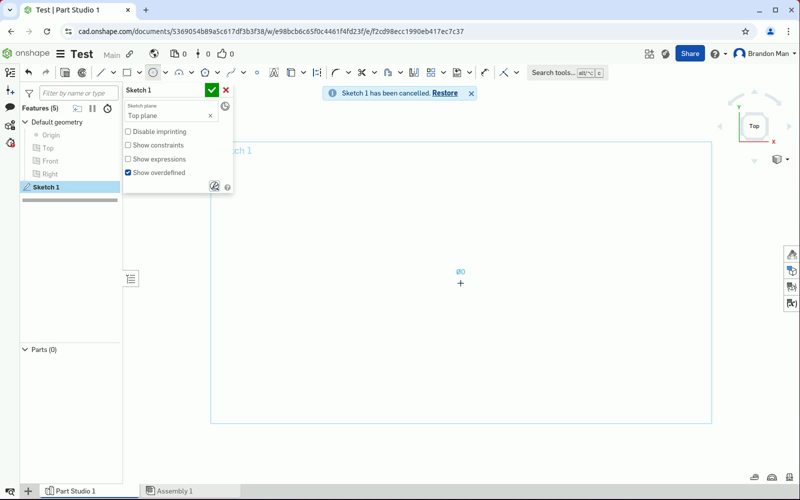
mouse_move(479, 282)
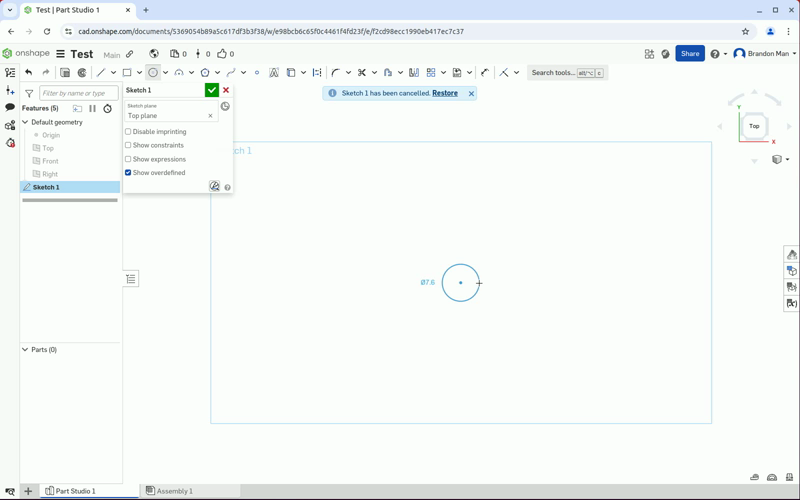
click(479, 282)
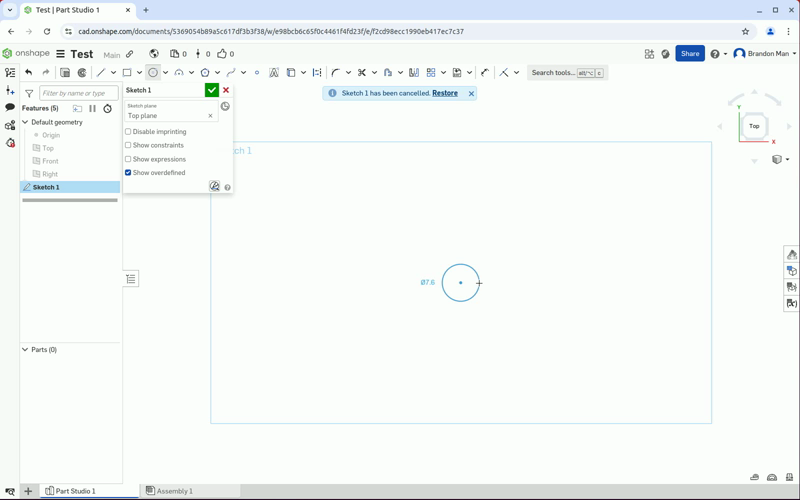
key(esc)
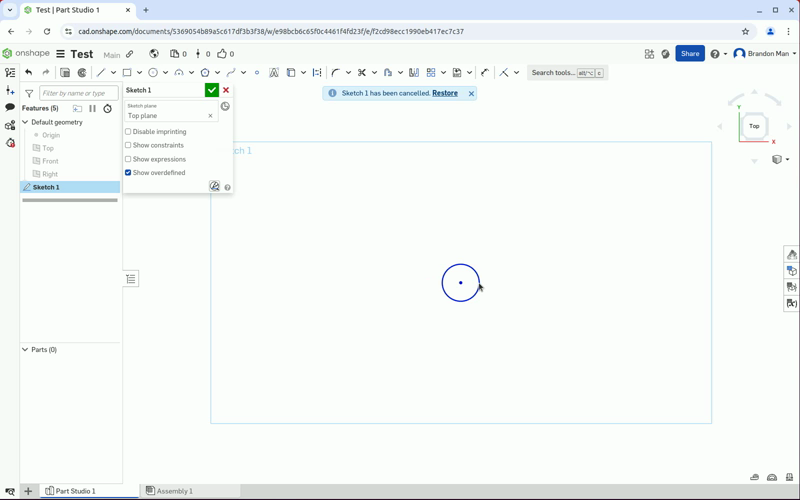
key(c)
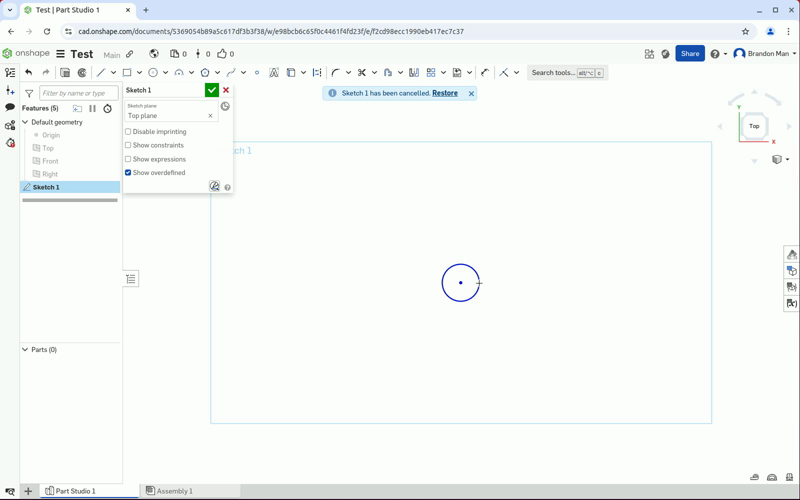
key_down(shift)
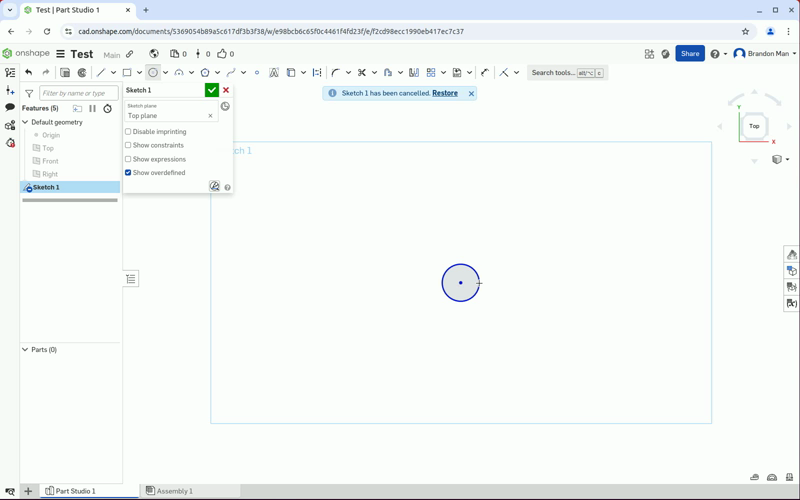
mouse_move(460, 282)
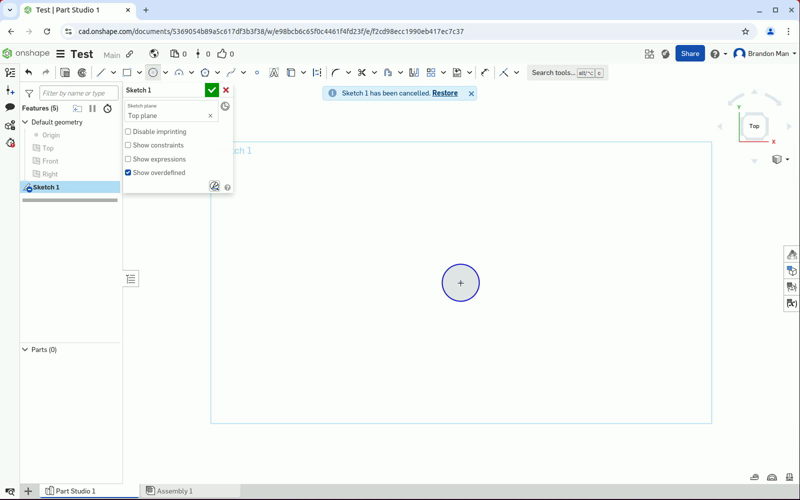
click(460, 282)
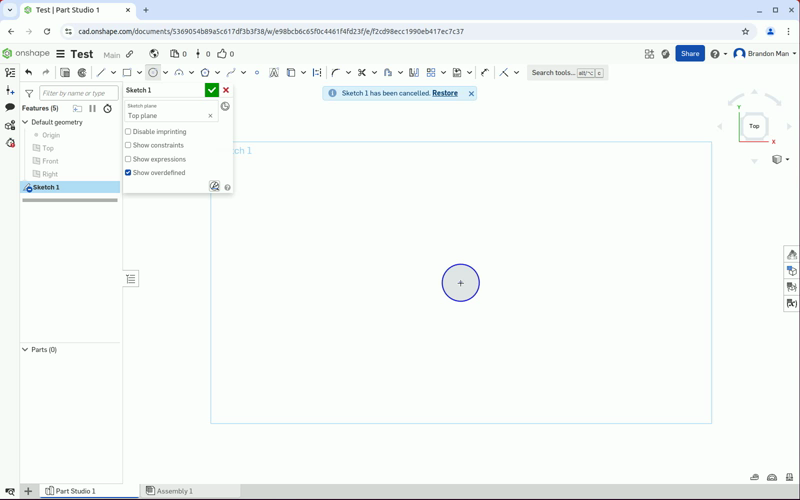
key_up(shift)
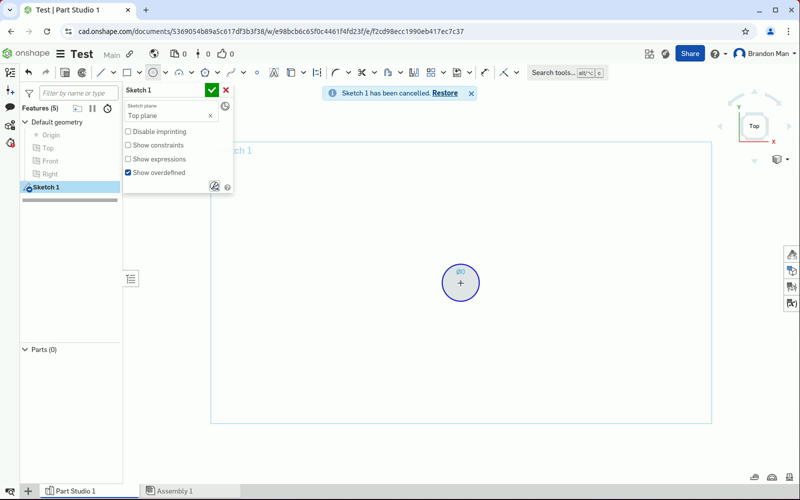
mouse_move(469, 282)
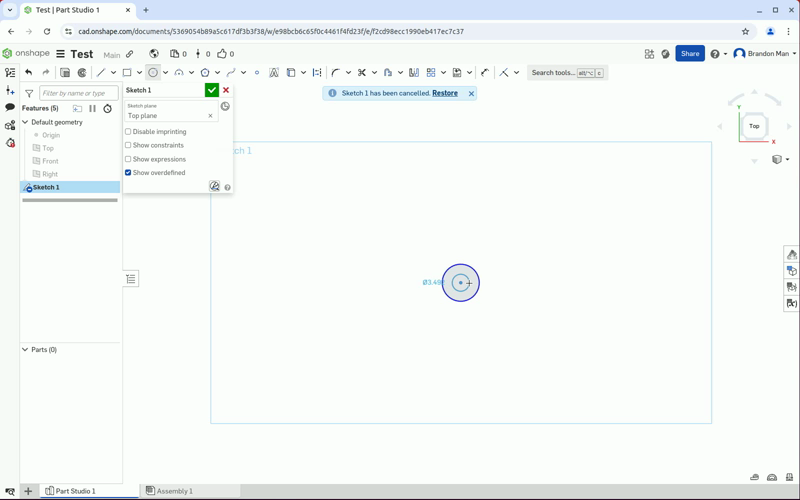
click(469, 282)
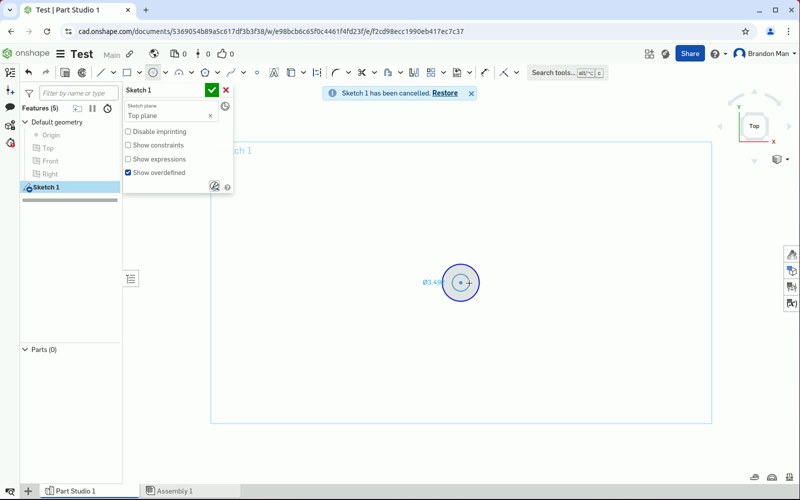
key(esc)
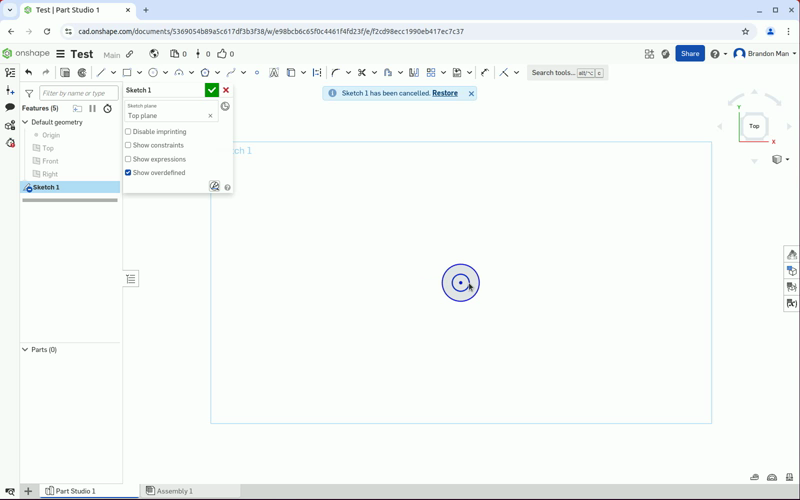
mouse_move(450, 292)
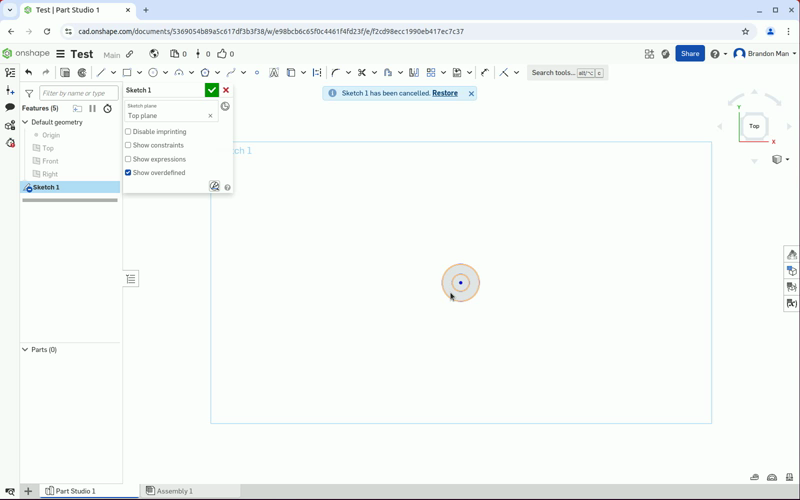
scroll(6)
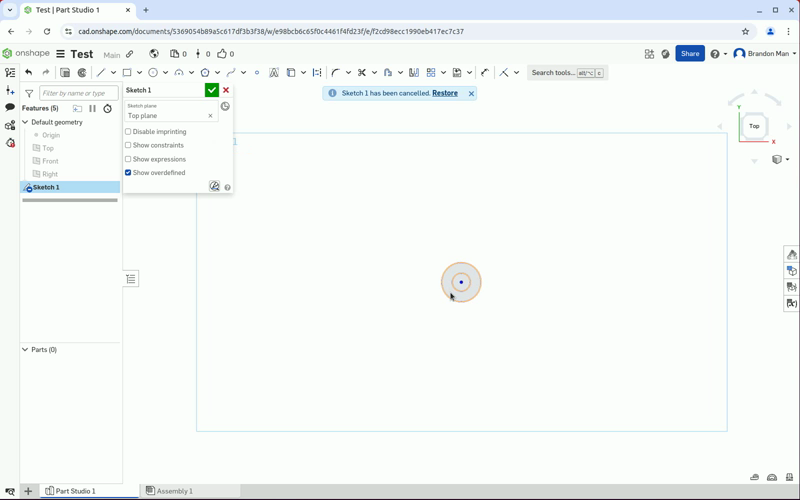
scroll(6)
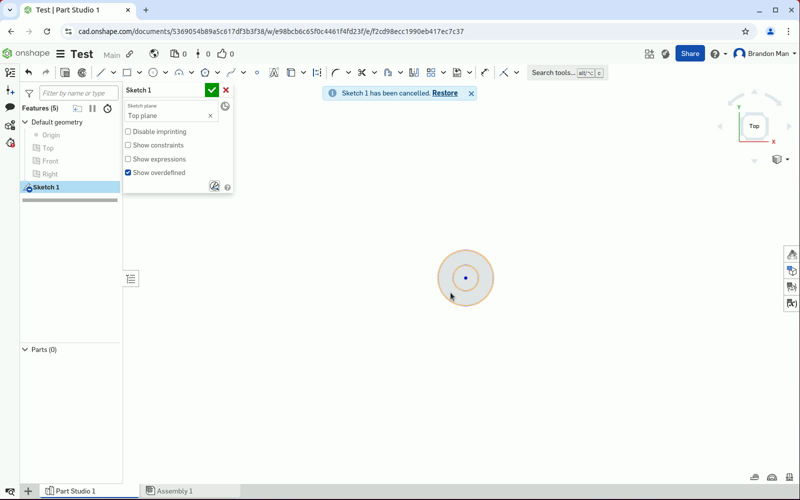
scroll(6)
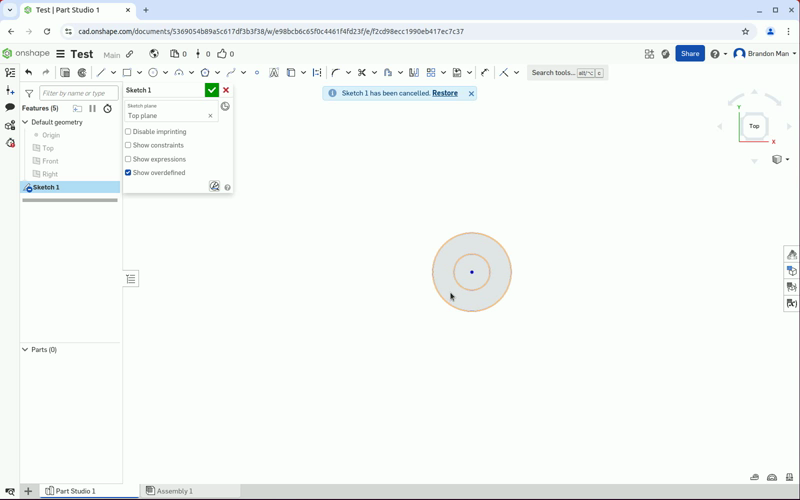
scroll(6)
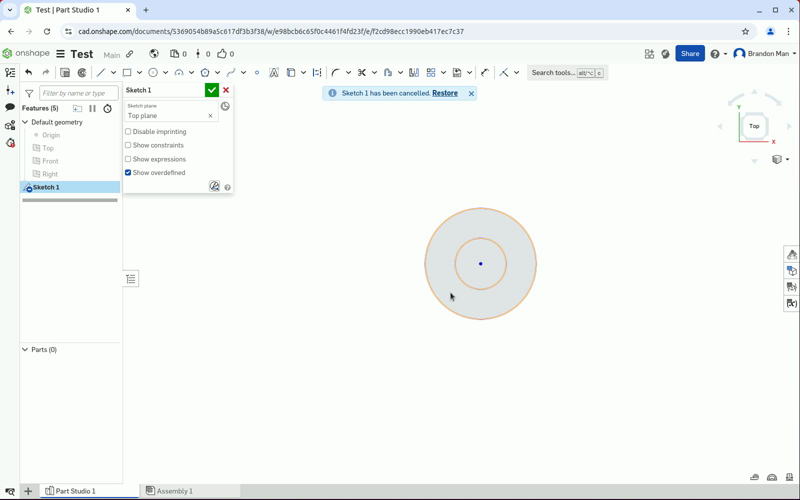
scroll(6)
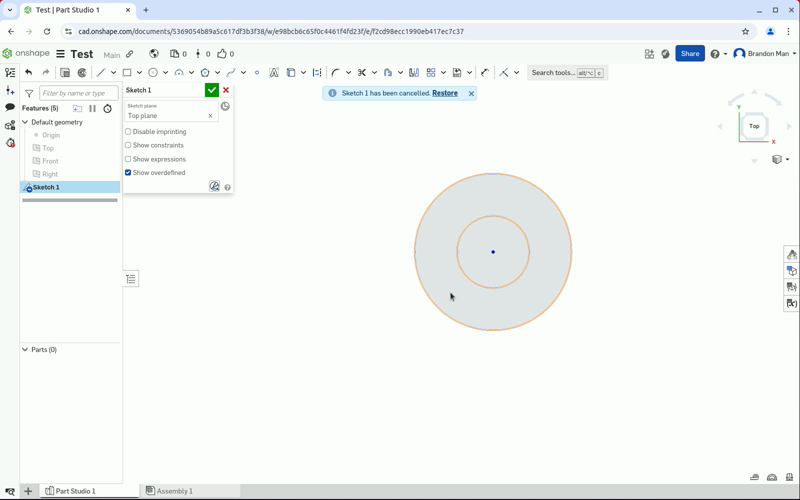
scroll(6)
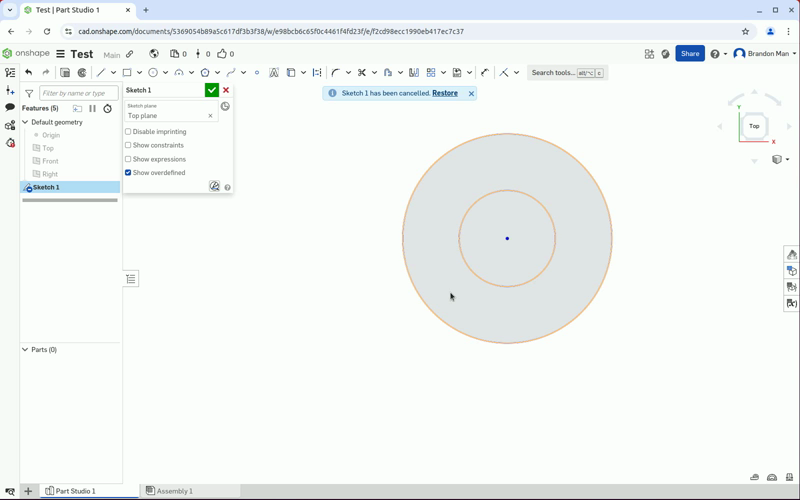
scroll(6)
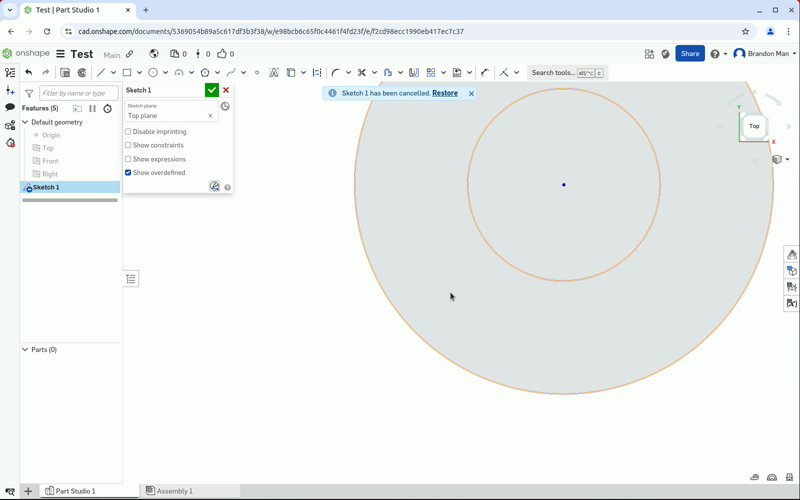
click(450, 292)
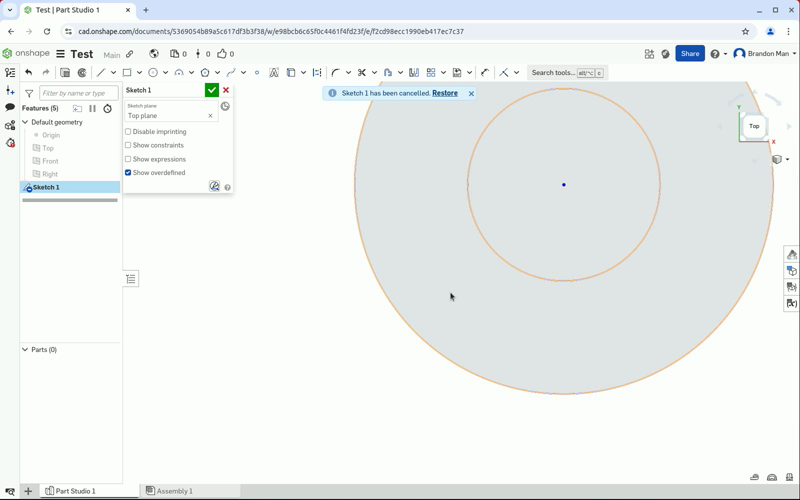
scroll(-6)
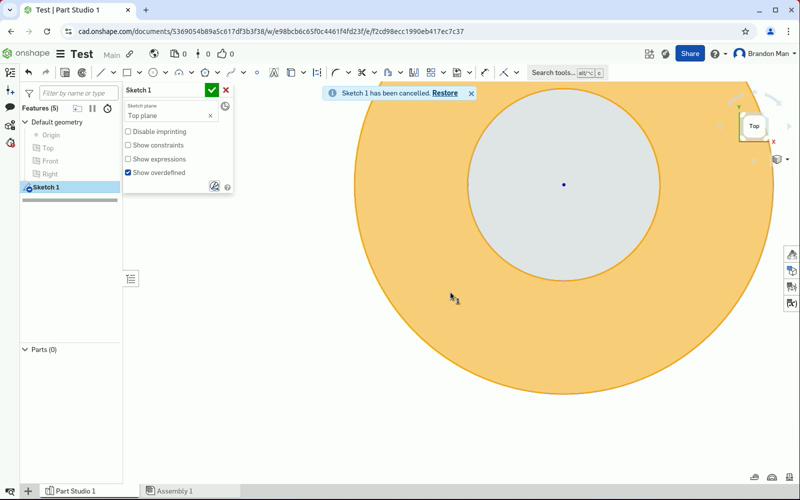
scroll(-6)
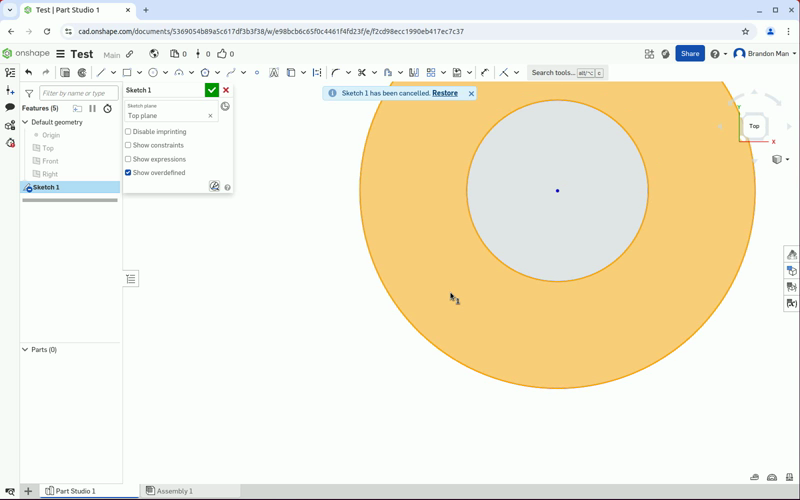
scroll(-6)
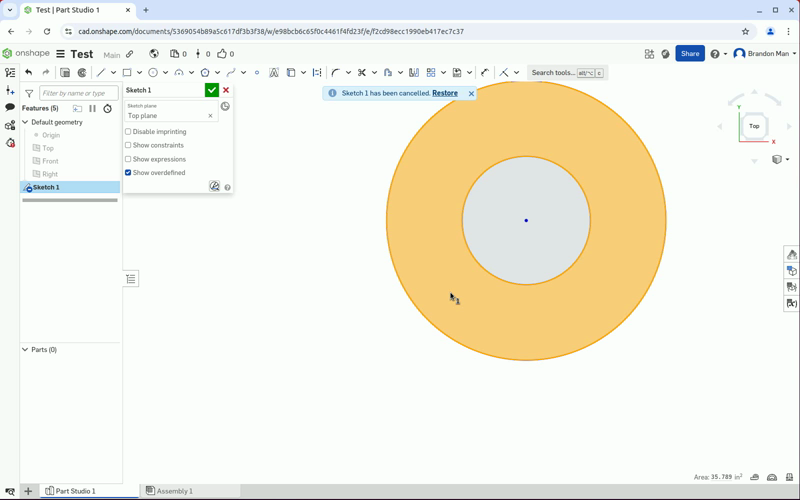
scroll(-6)
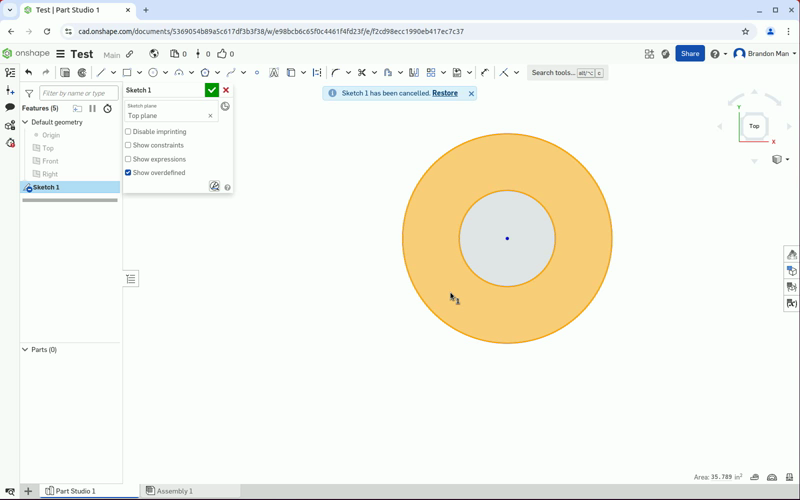
scroll(-6)
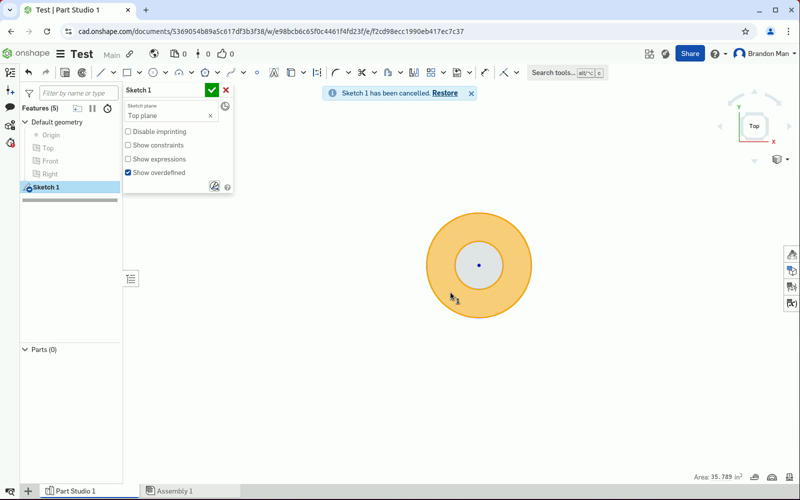
scroll(-6)
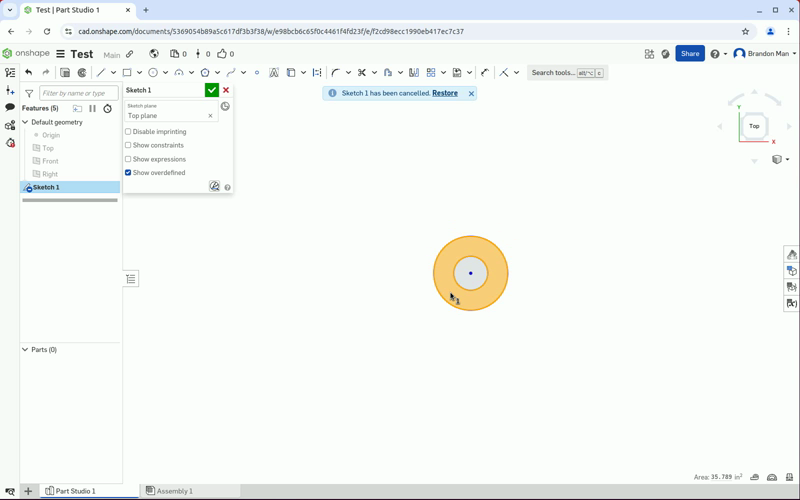
scroll(-6)
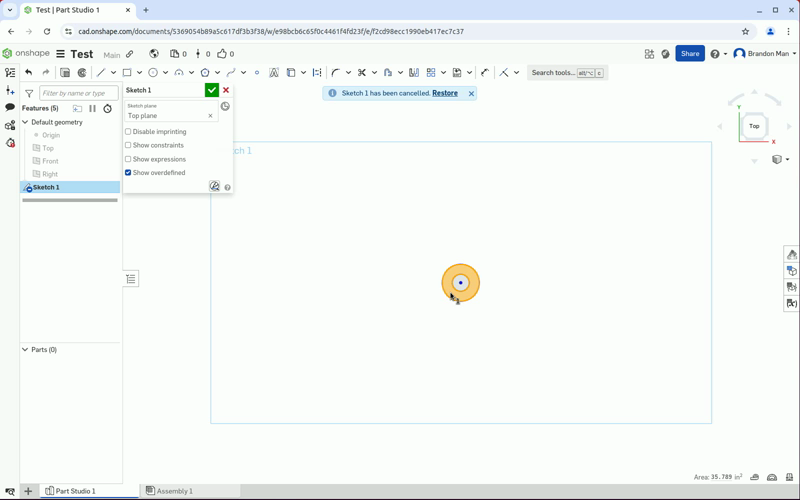
mouse_move(73, 352)
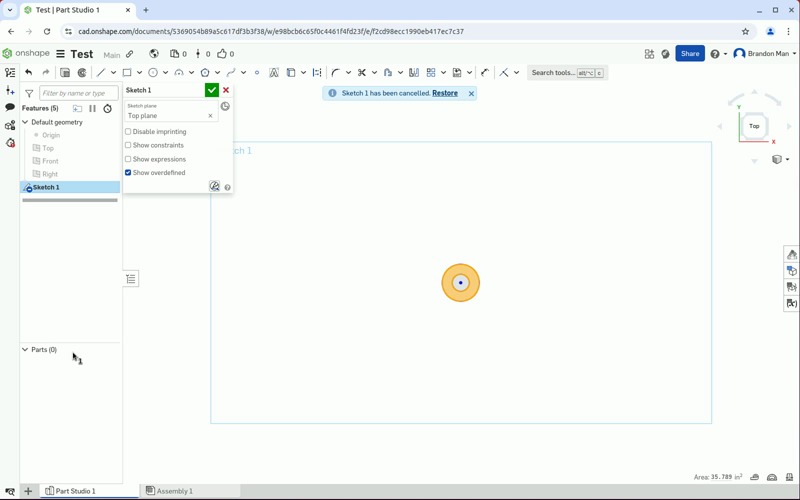
key(shift+y)
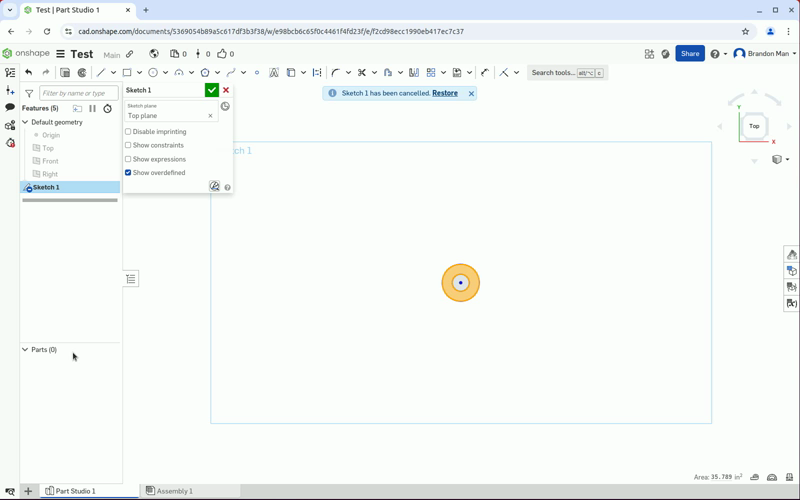
key(shift+e)
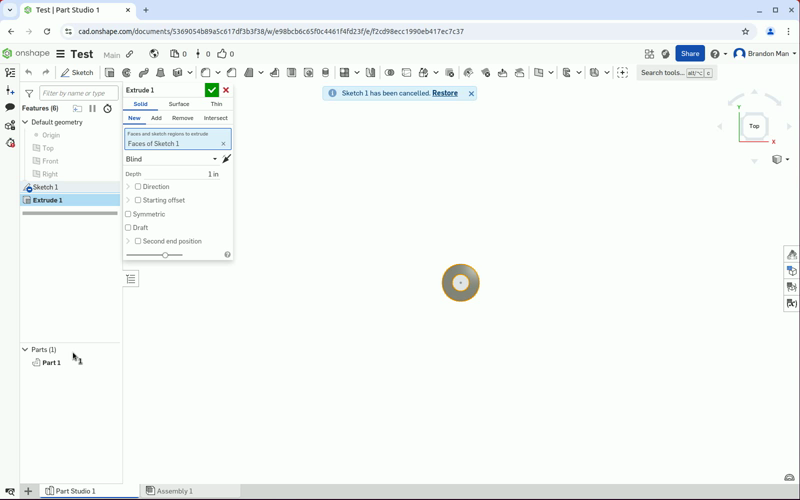
mouse_move(143, 106)
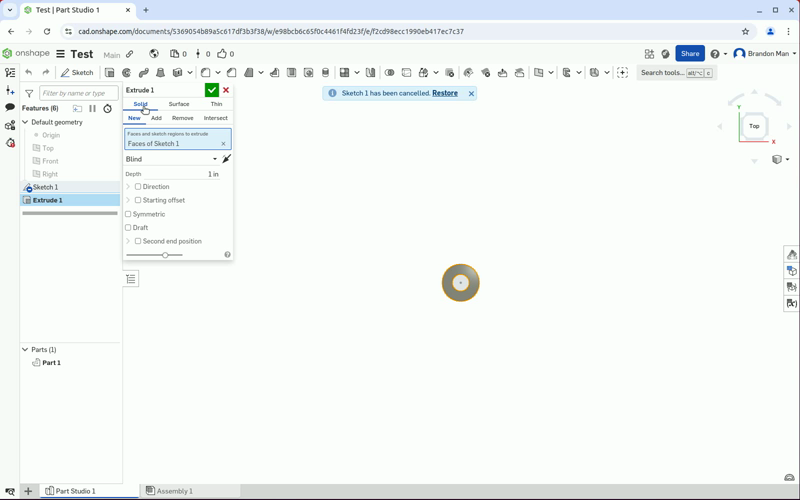
click(143, 106)
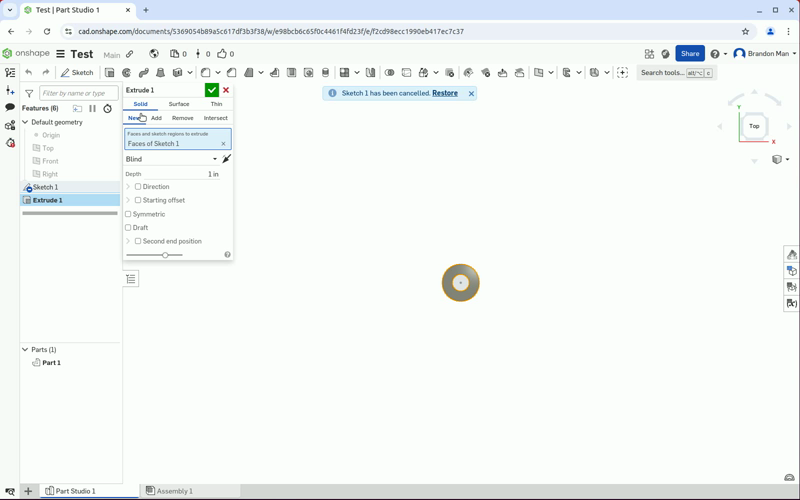
mouse_move(137, 120)
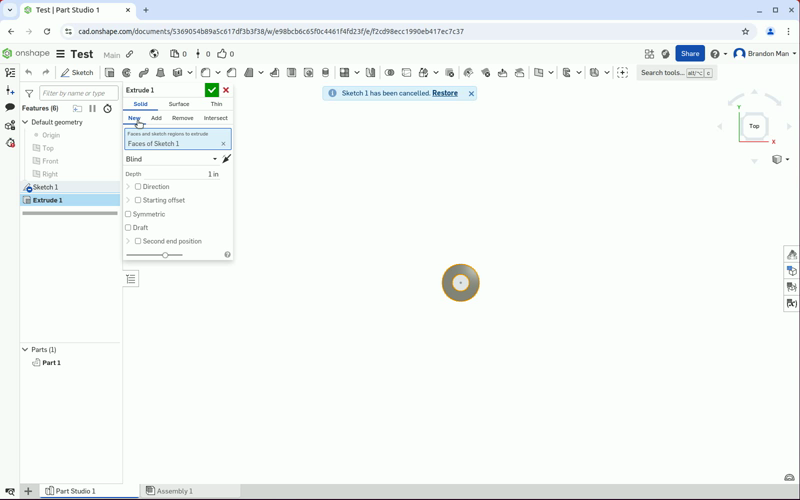
click(137, 120)
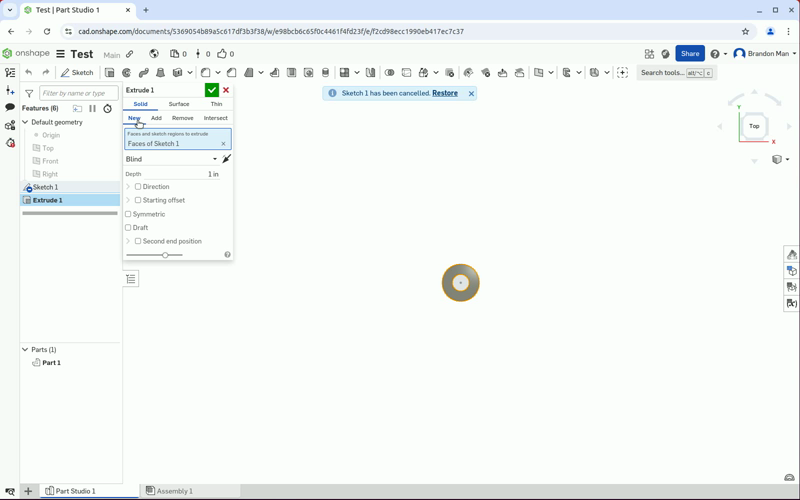
key(tab, 4)
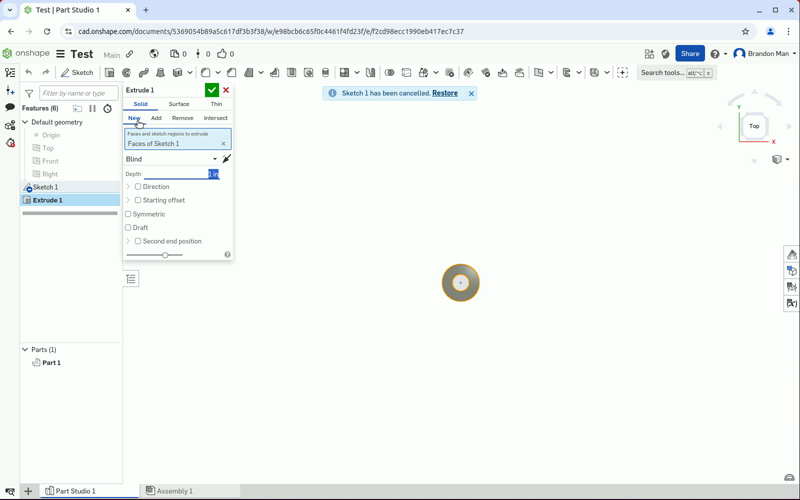
text(17.331)
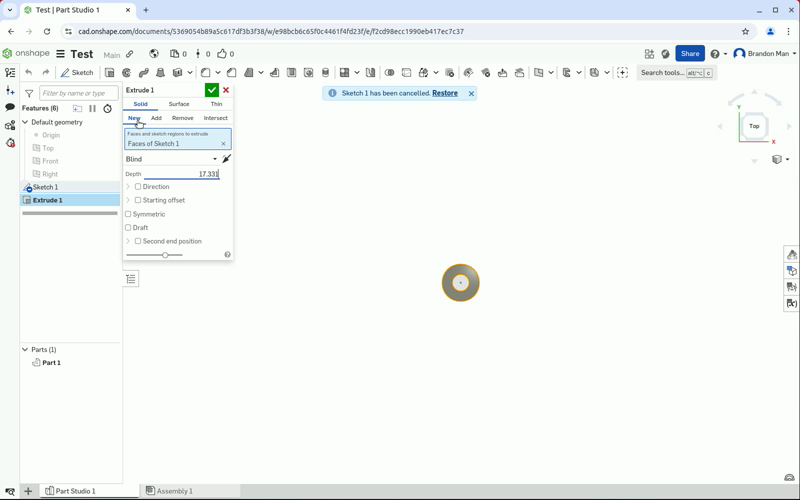
key(enter)
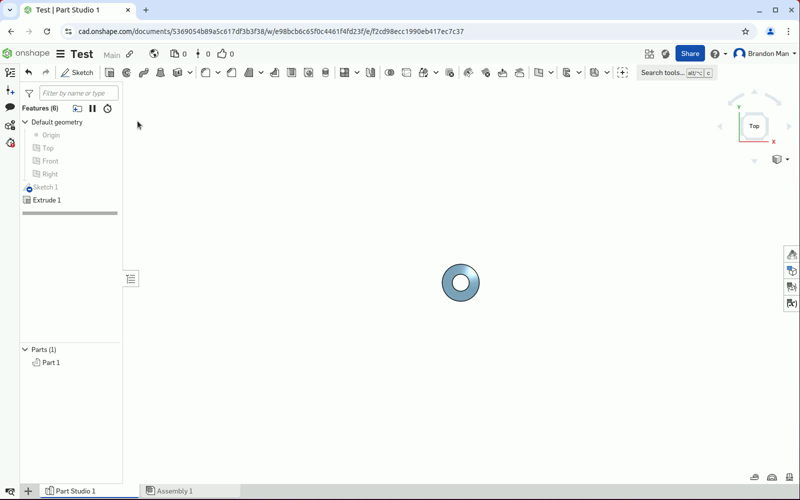
key(shift+h)
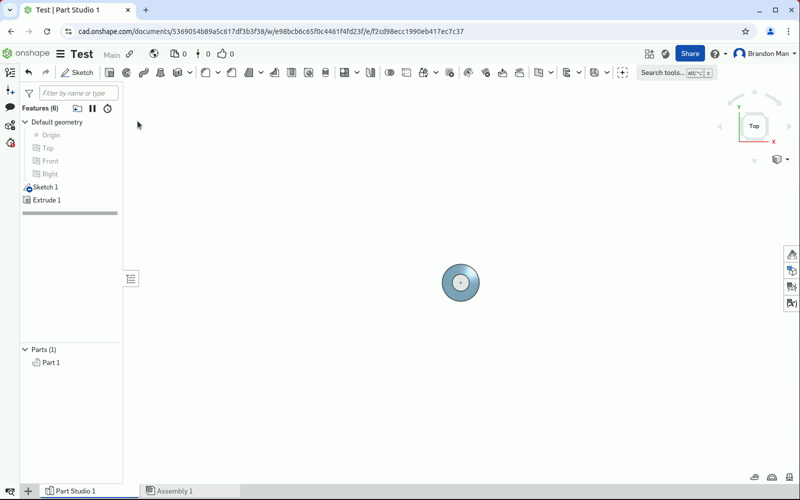
key(shift+h)
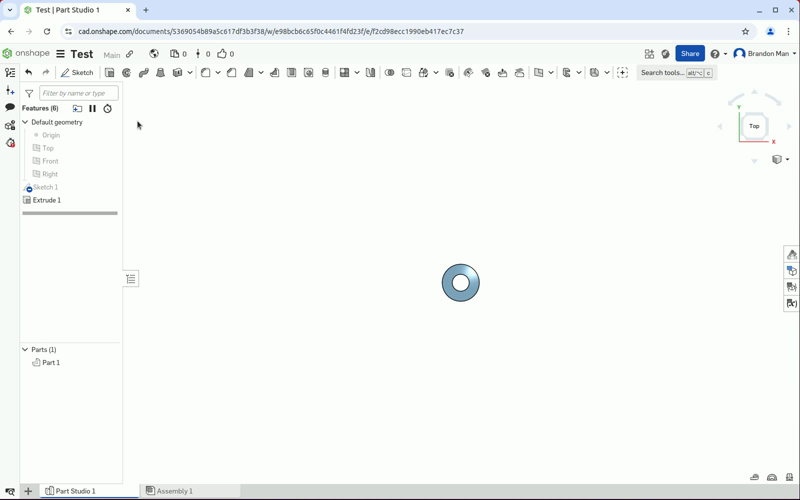
mouse_move(73, 189)
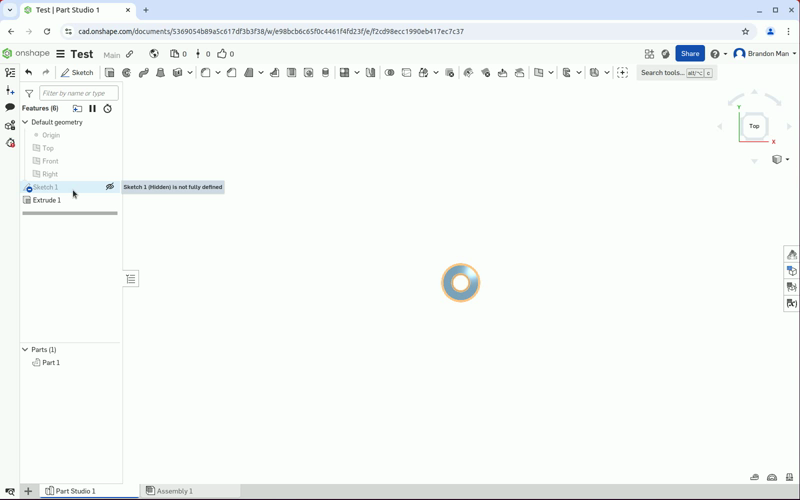
click(73, 189)
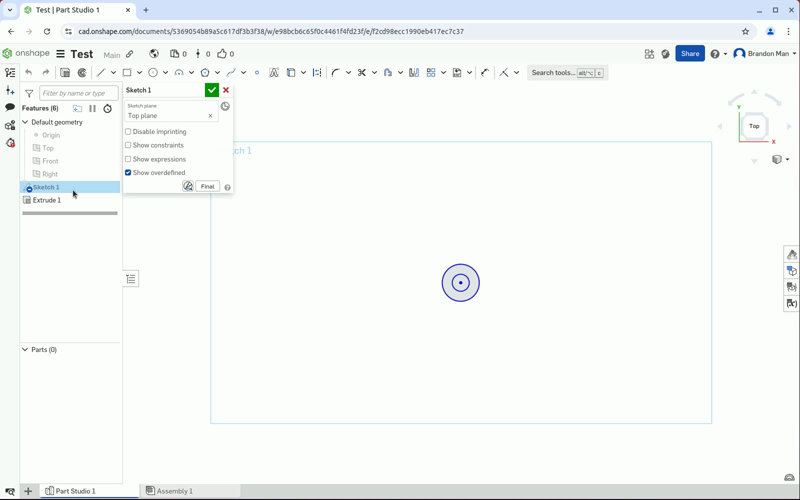
mouse_move(229, 92)
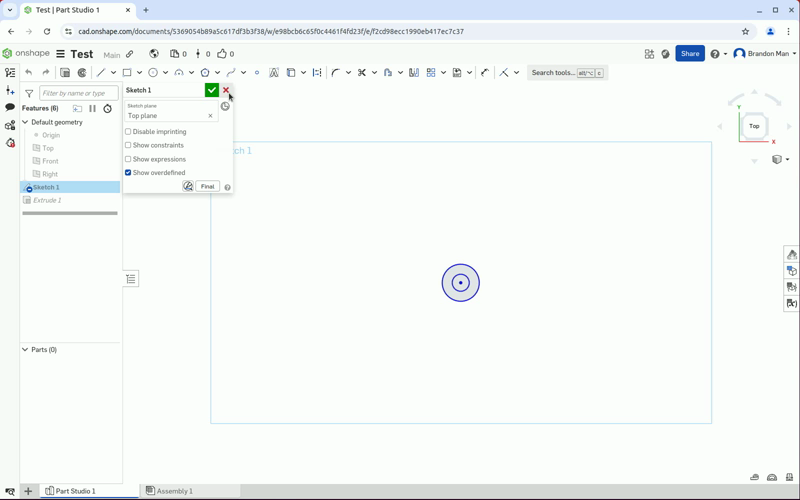
click(229, 92)
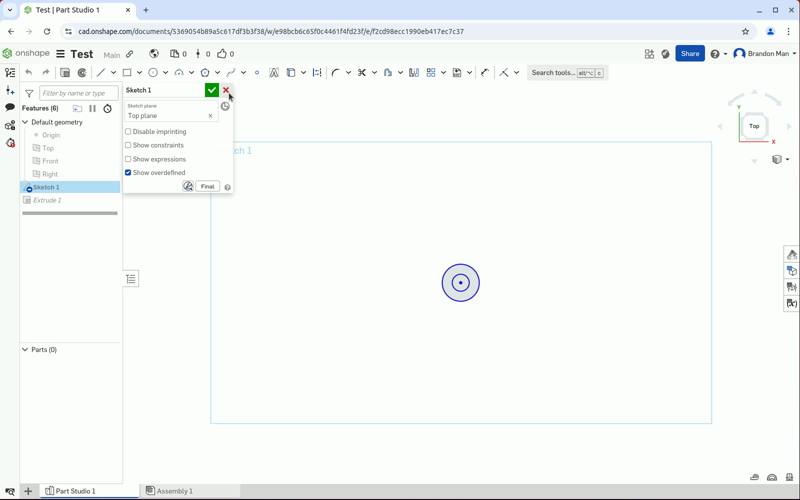
key(shift+s)
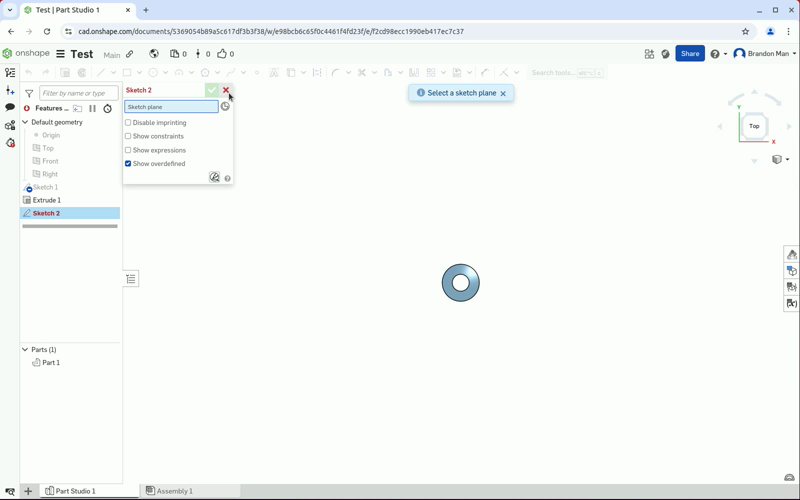
mouse_move(73, 150)
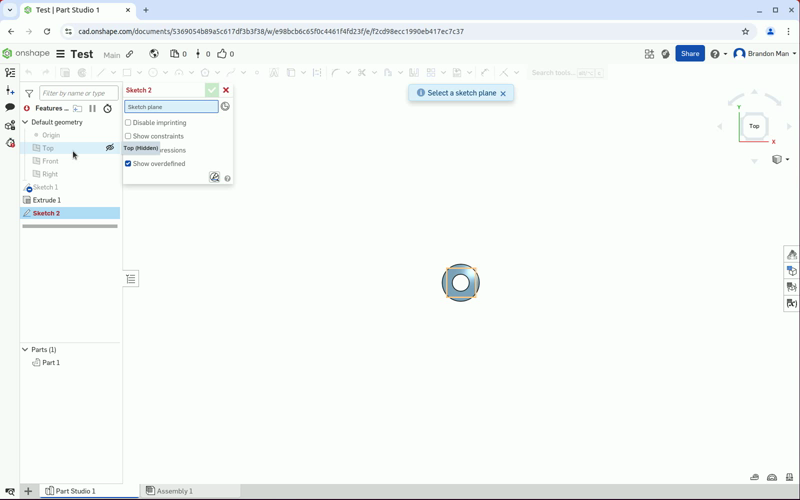
click(73, 150)
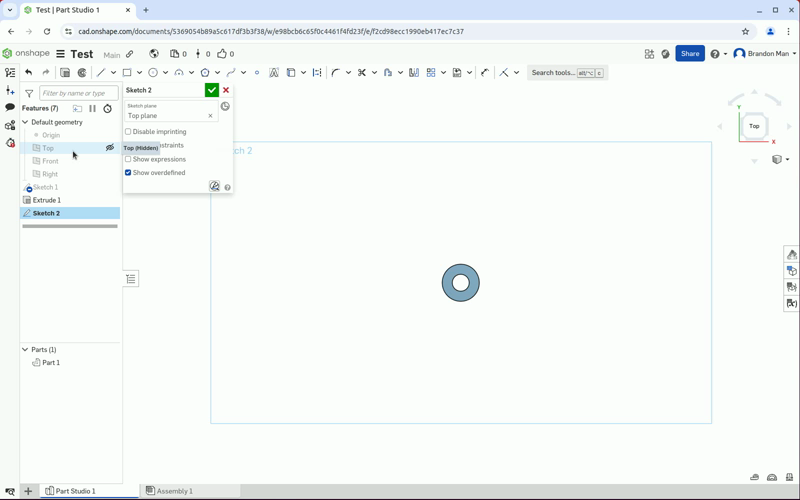
mouse_move(73, 352)
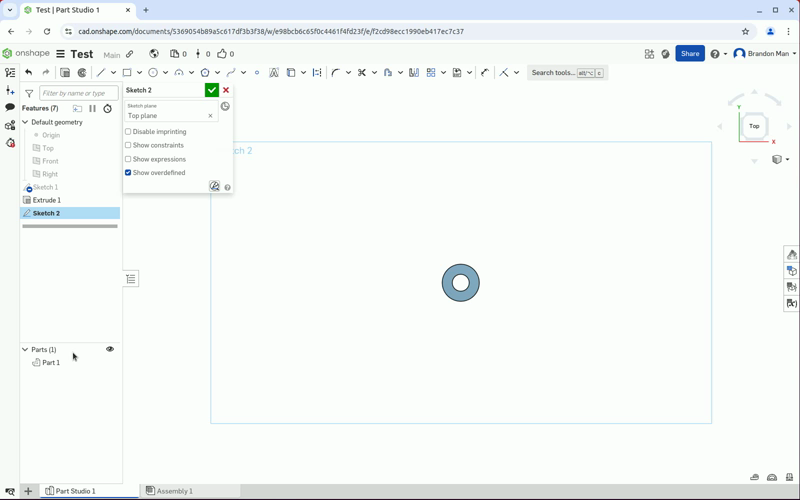
key(y)
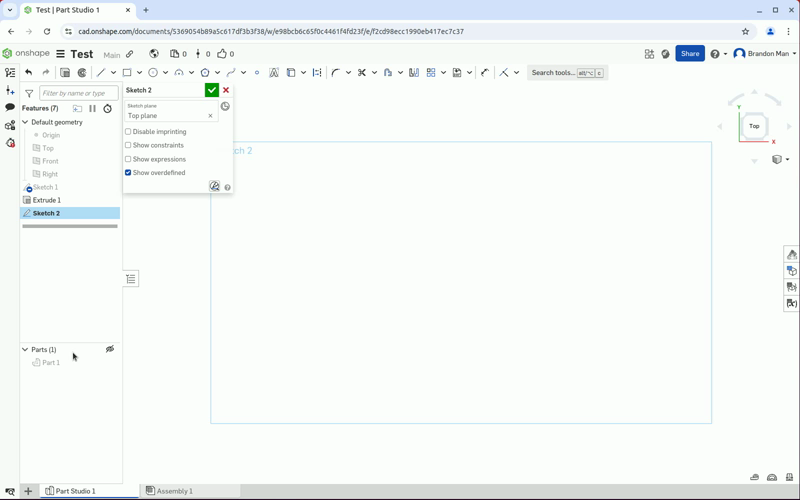
key(c)
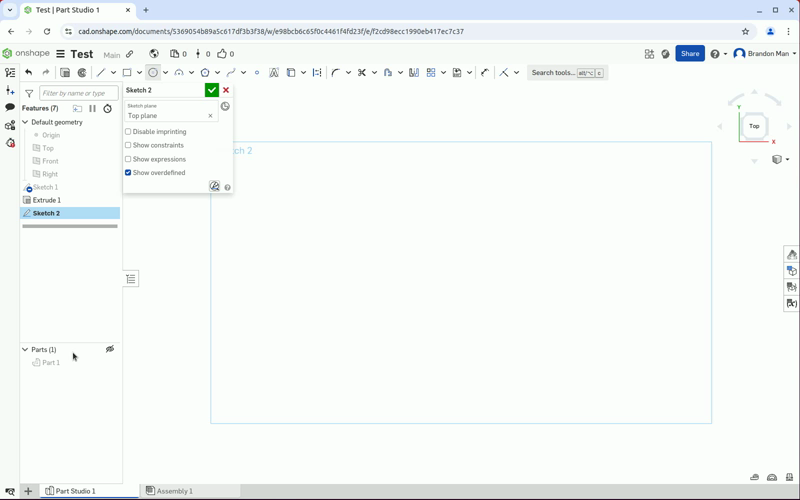
key_down(shift)
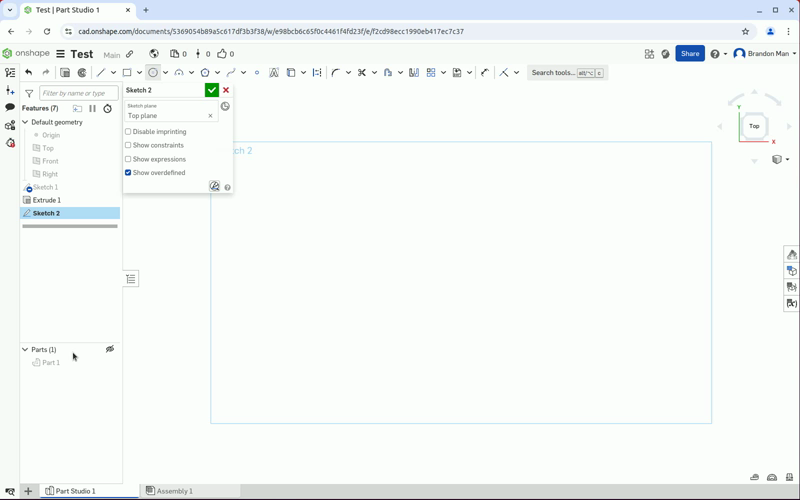
mouse_move(460, 282)
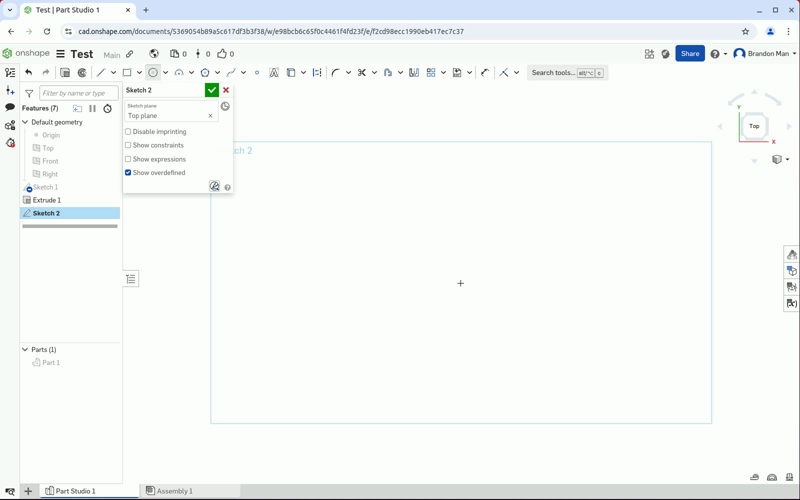
click(460, 282)
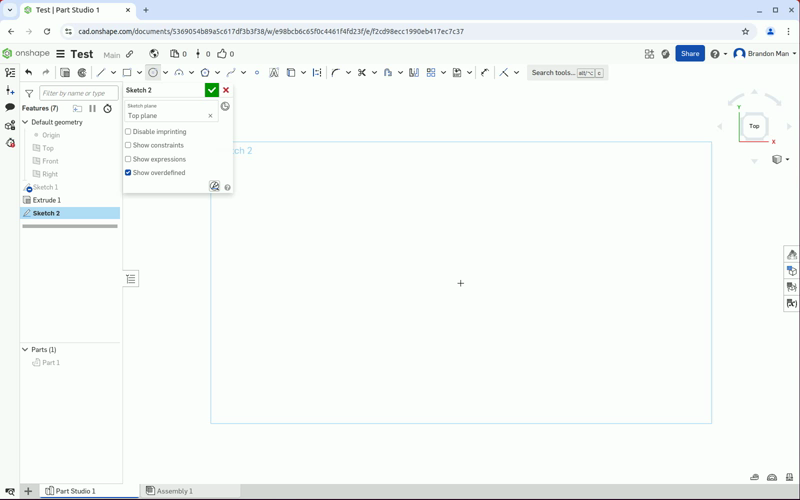
key_up(shift)
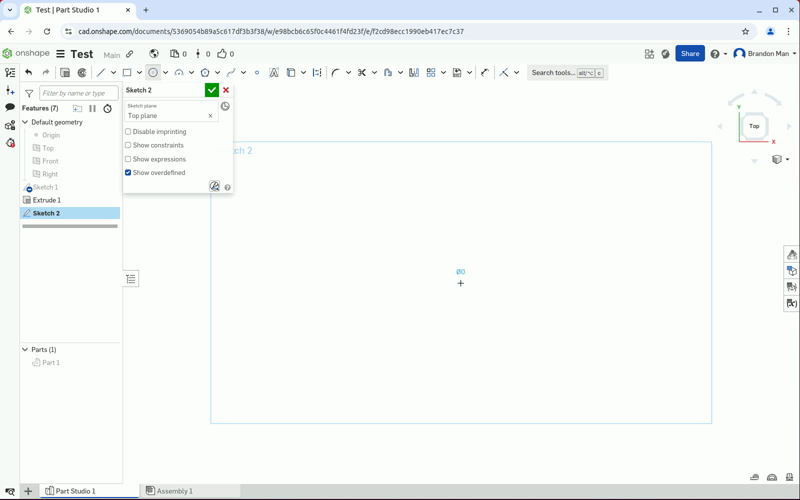
mouse_move(479, 282)
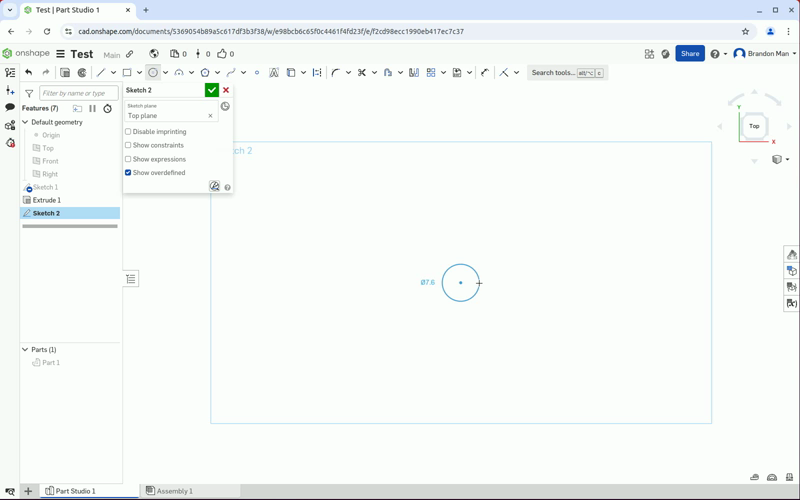
click(479, 282)
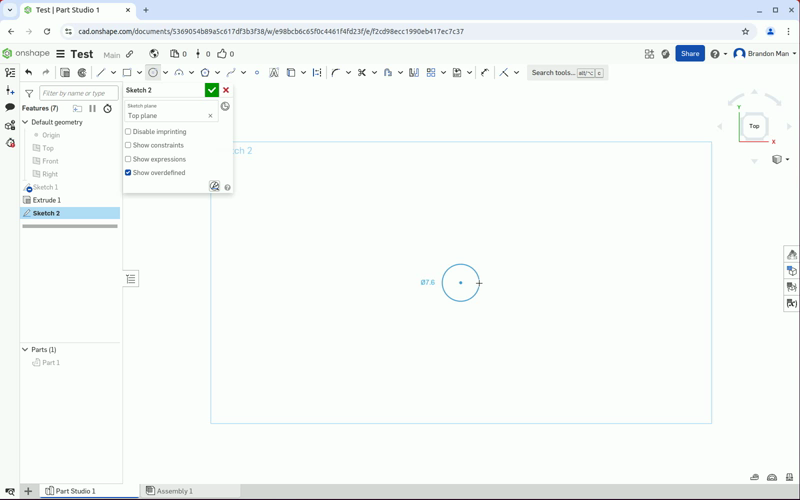
key(esc)
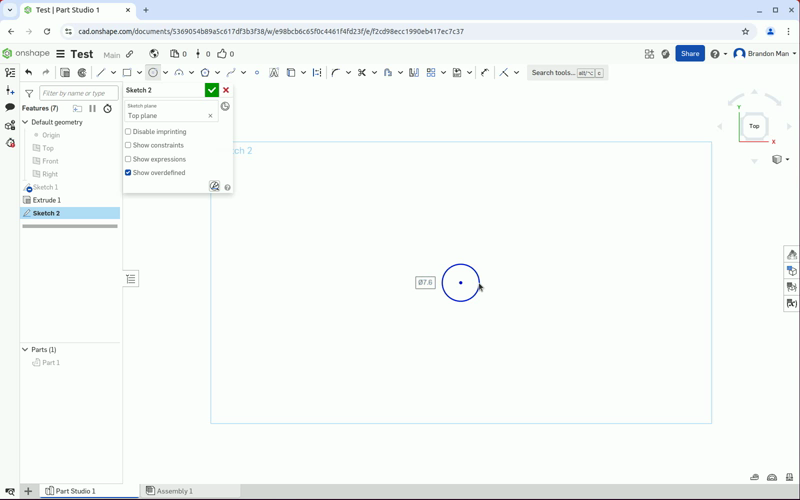
key(c)
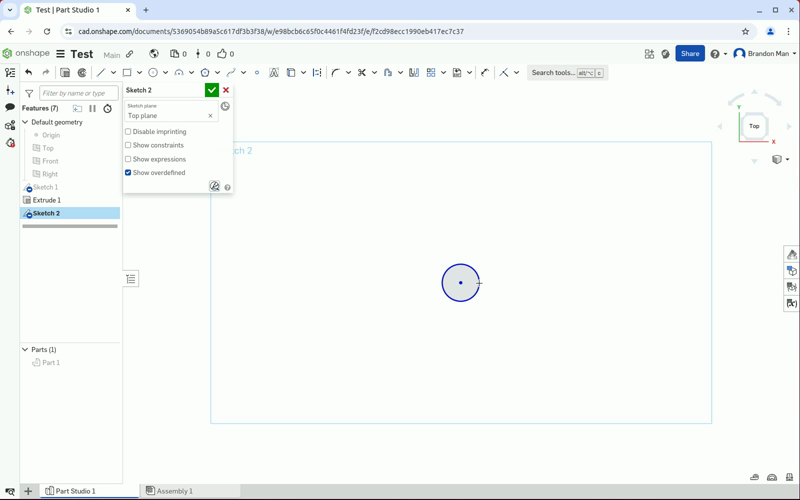
key_down(shift)
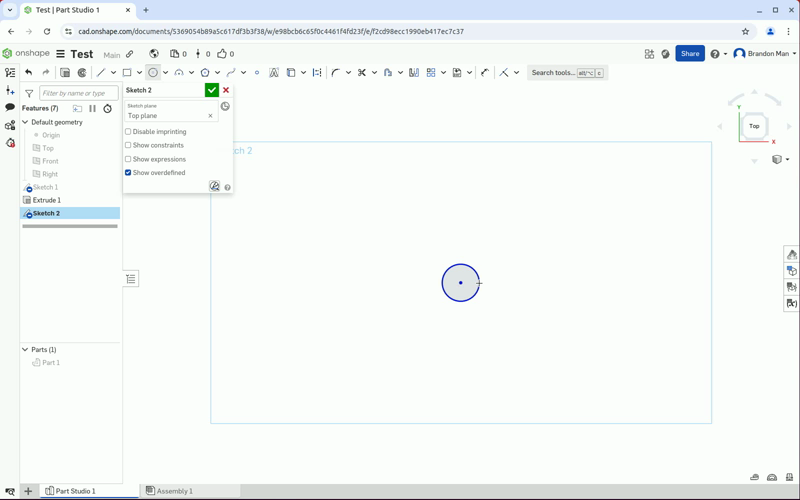
mouse_move(460, 282)
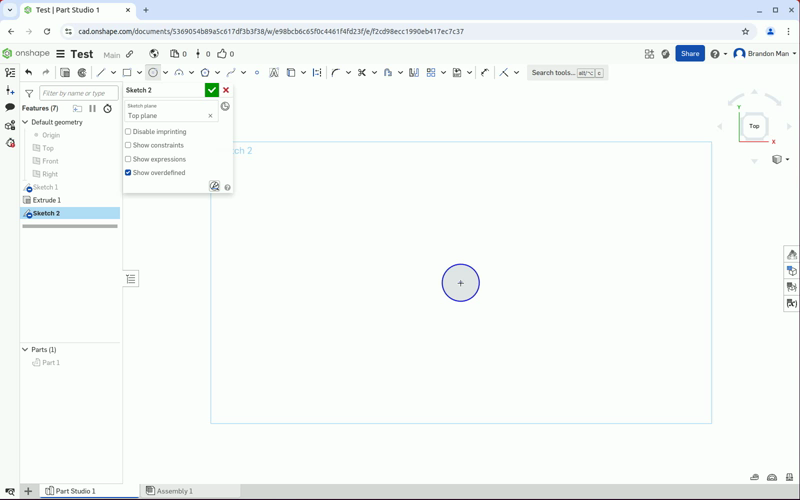
click(460, 282)
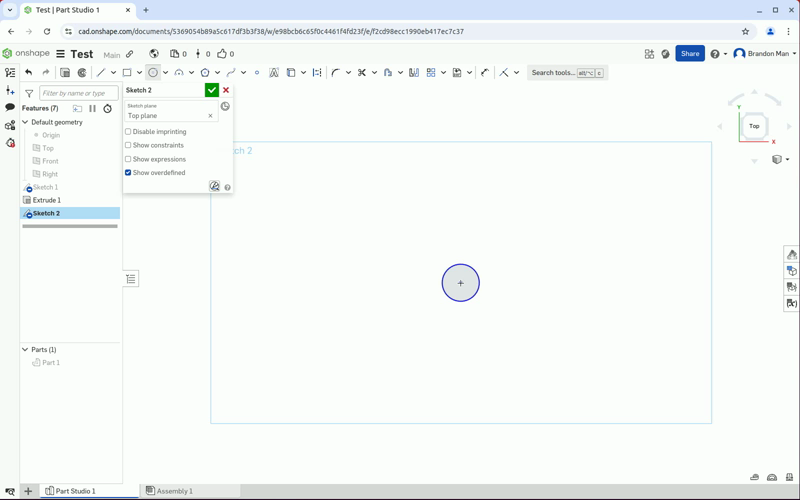
key_up(shift)
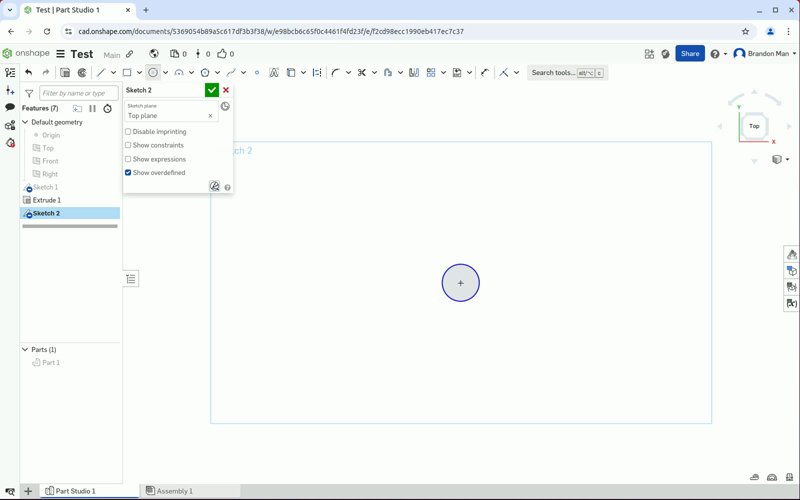
mouse_move(469, 282)
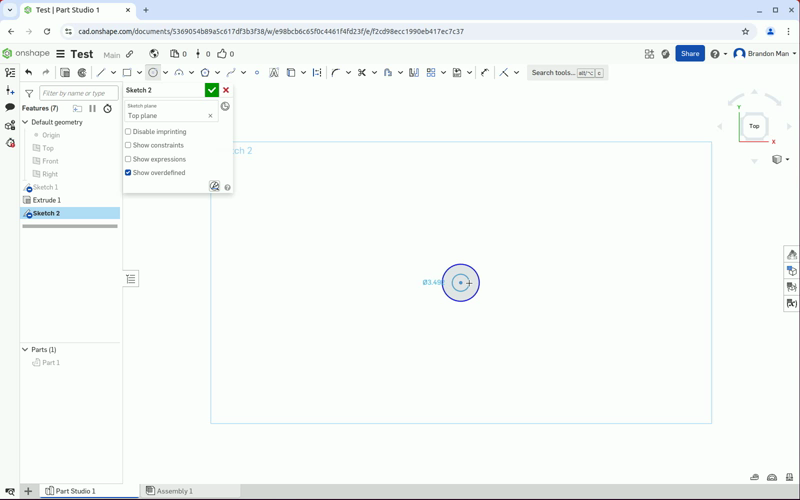
click(469, 282)
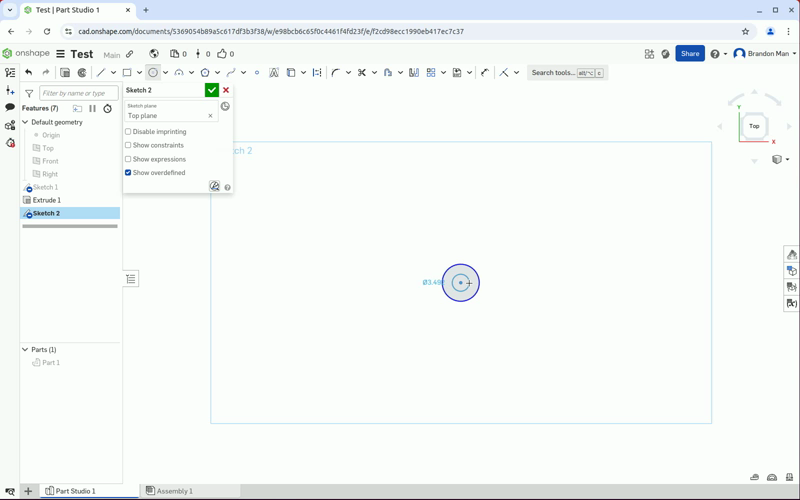
key(esc)
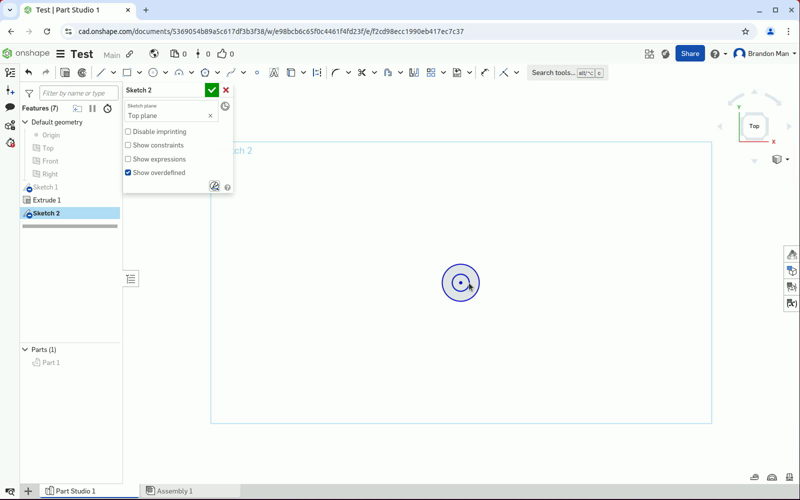
mouse_move(474, 271)
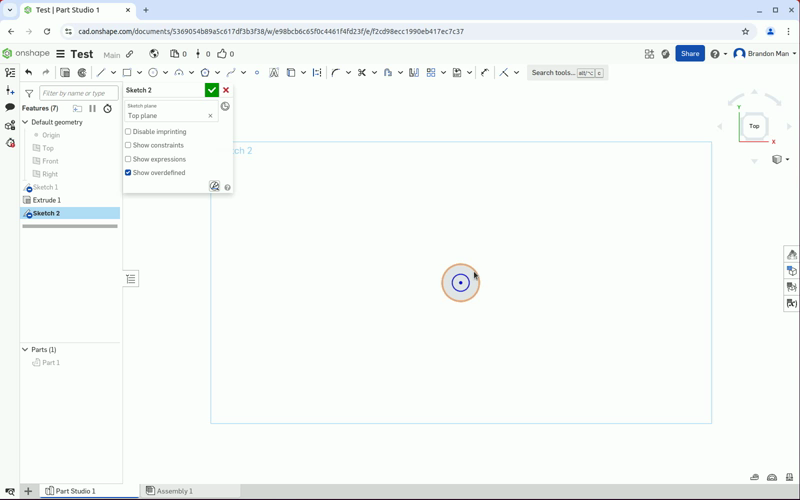
scroll(6)
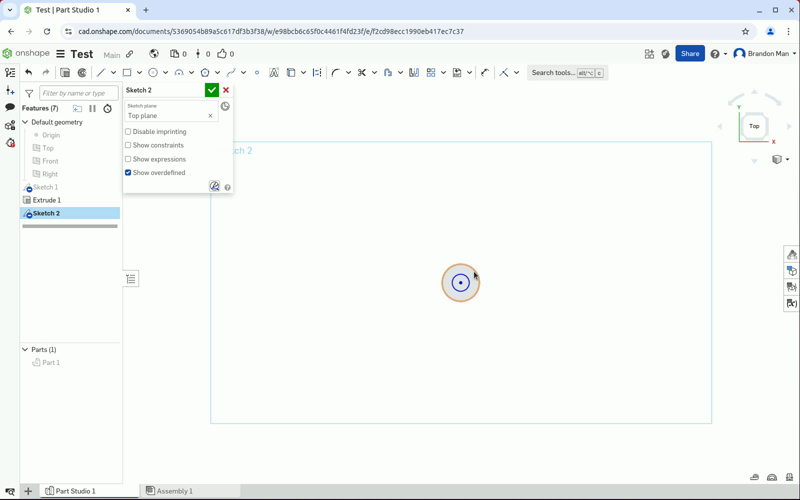
scroll(6)
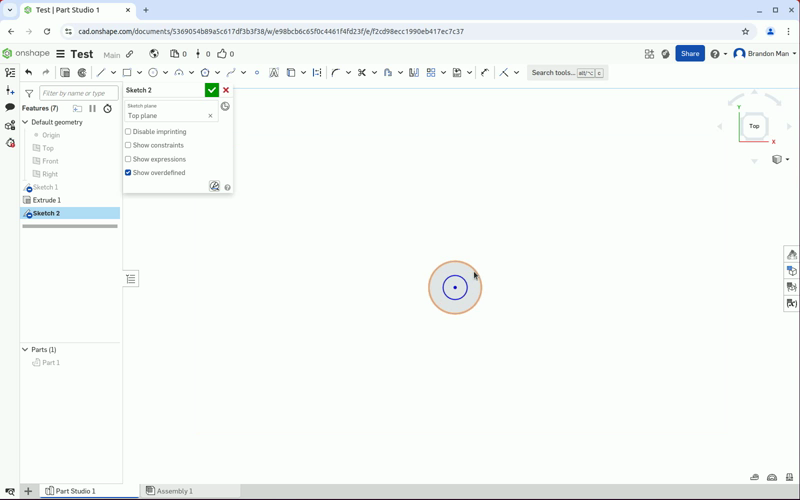
scroll(6)
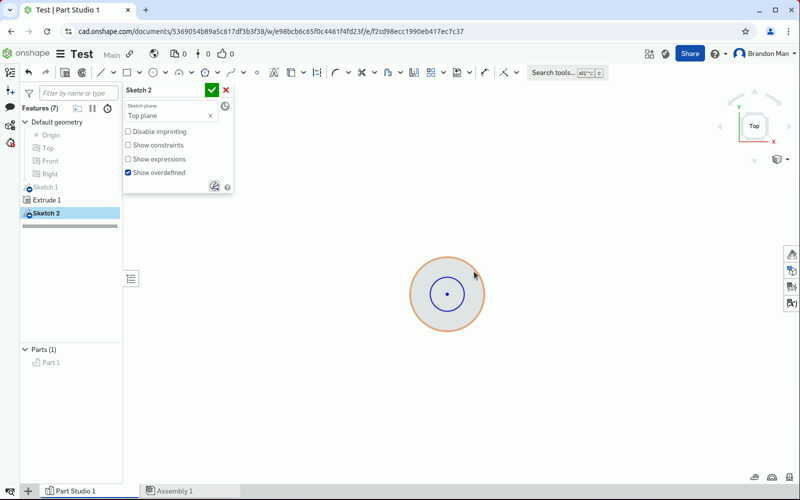
scroll(6)
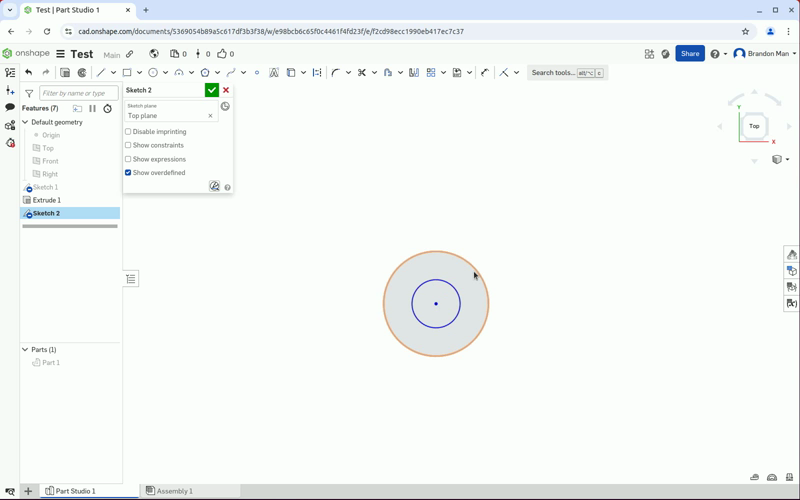
scroll(6)
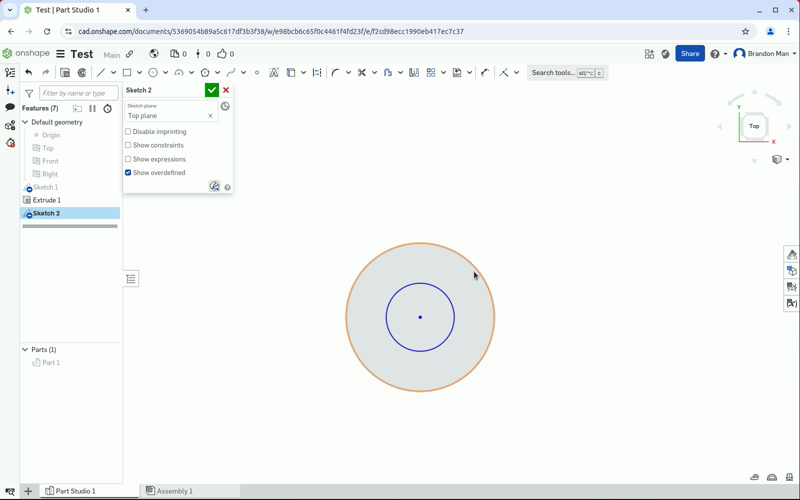
scroll(6)
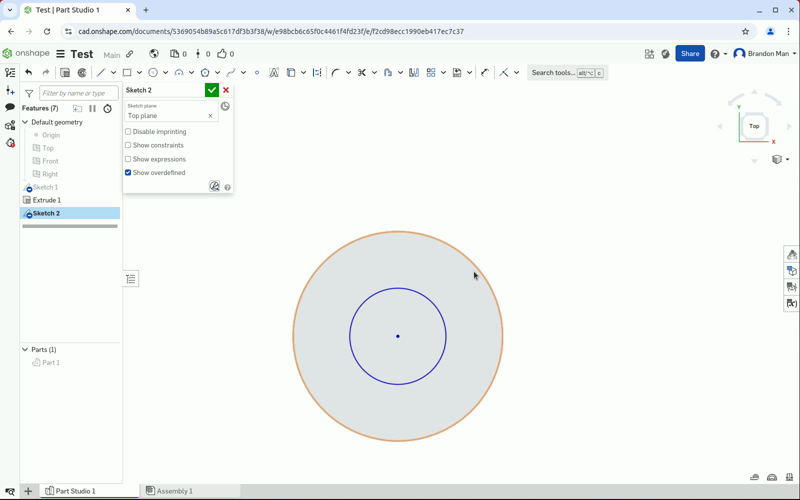
scroll(6)
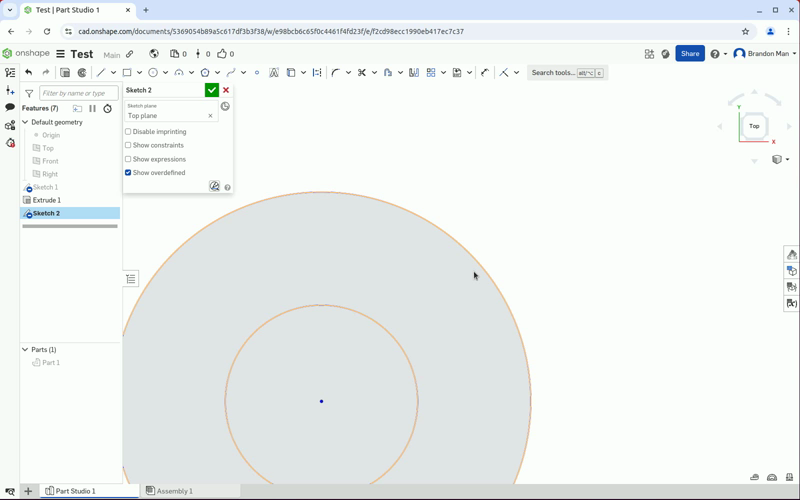
click(474, 271)
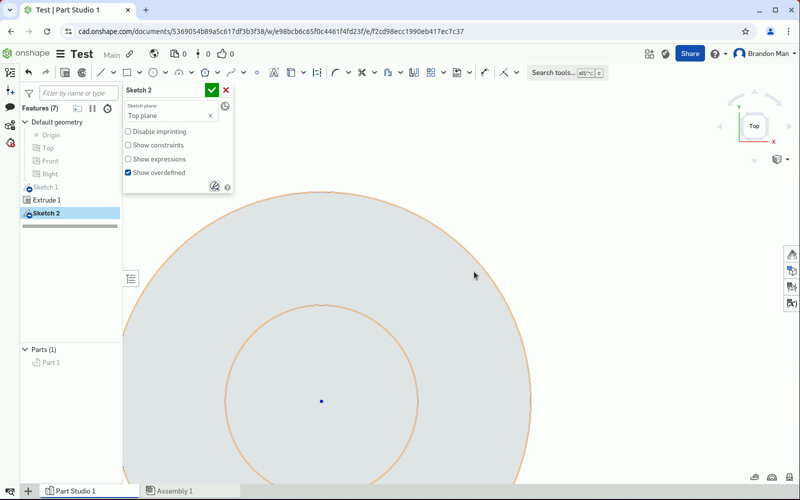
scroll(-6)
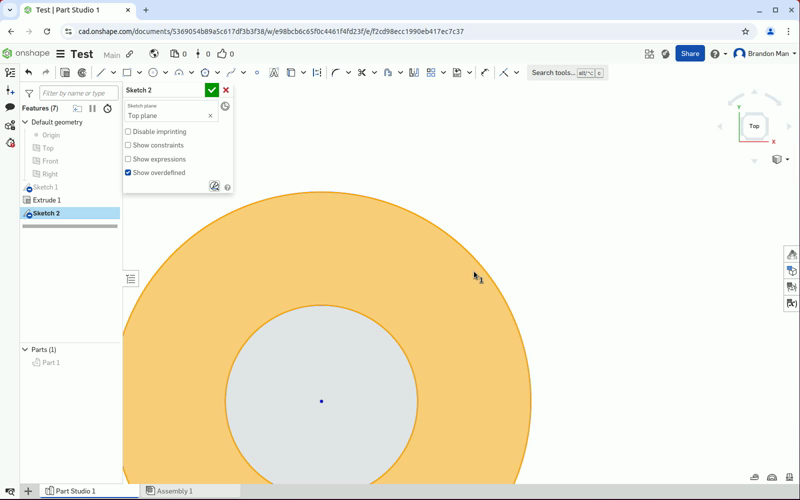
scroll(-6)
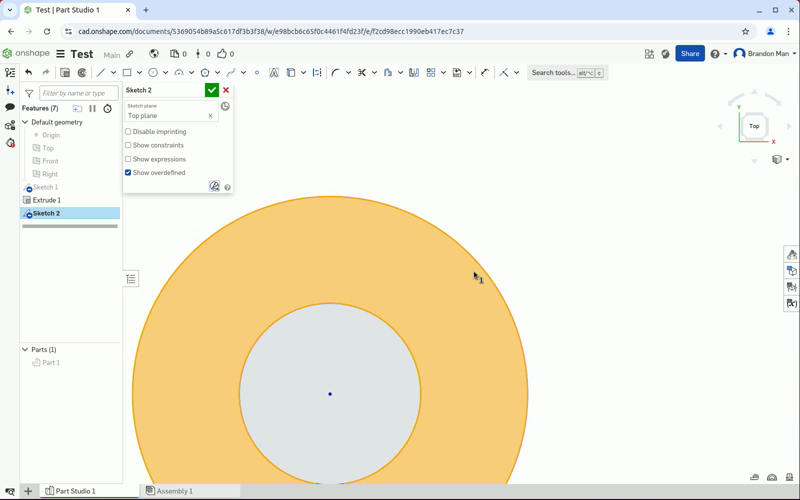
scroll(-6)
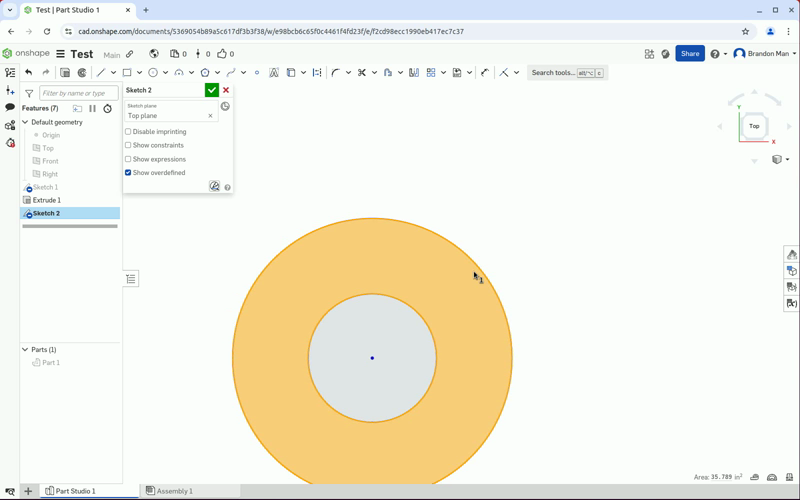
scroll(-6)
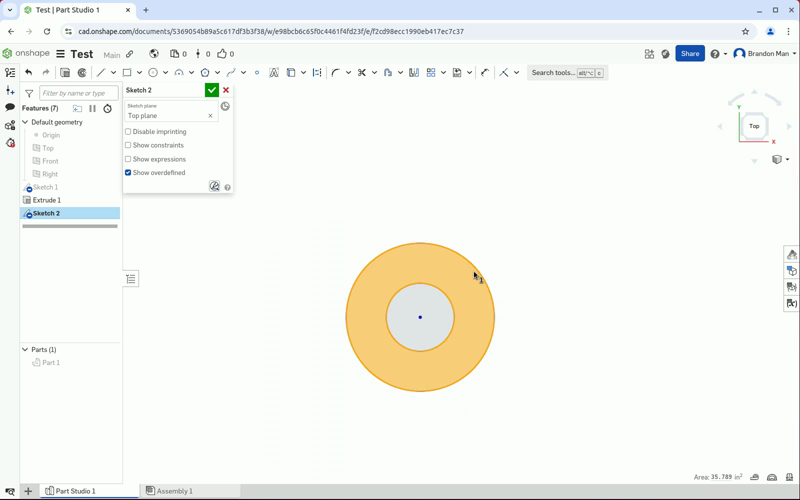
scroll(-6)
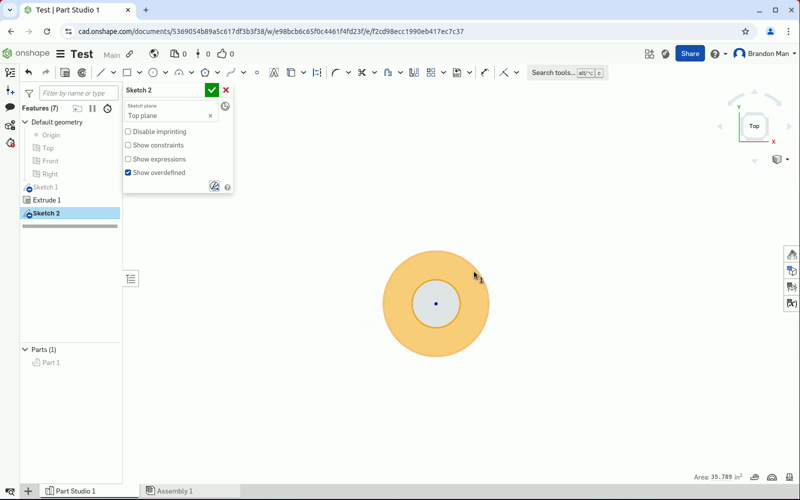
scroll(-6)
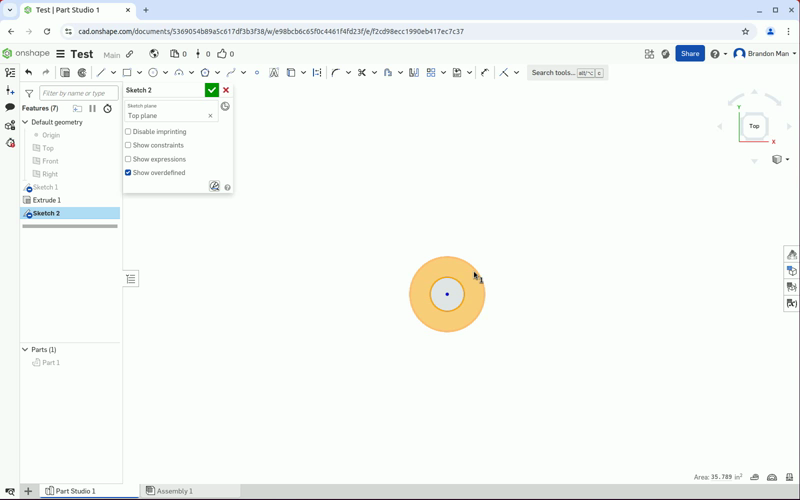
scroll(-6)
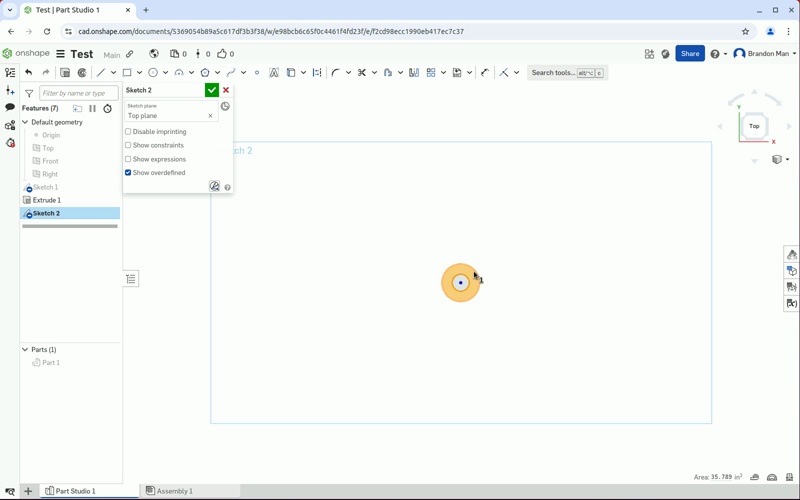
mouse_move(73, 352)
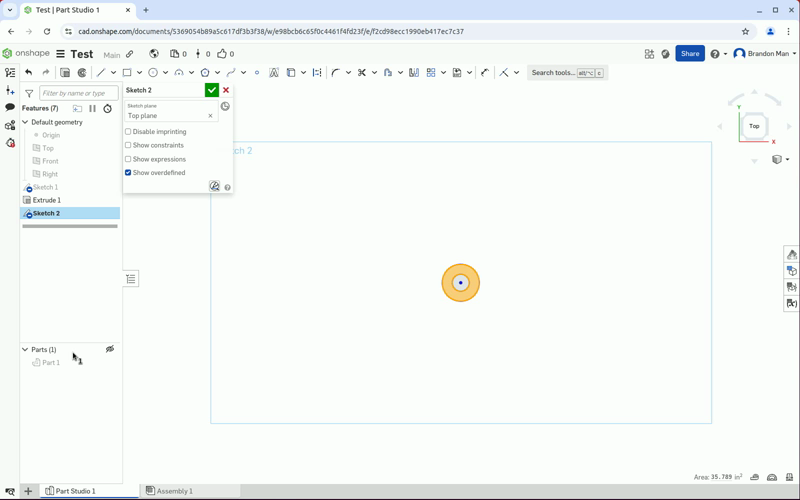
key(shift+y)
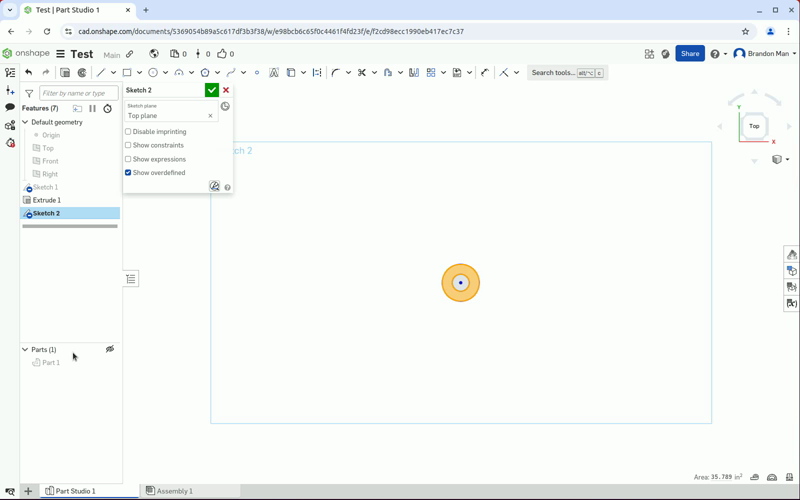
key(shift+e)
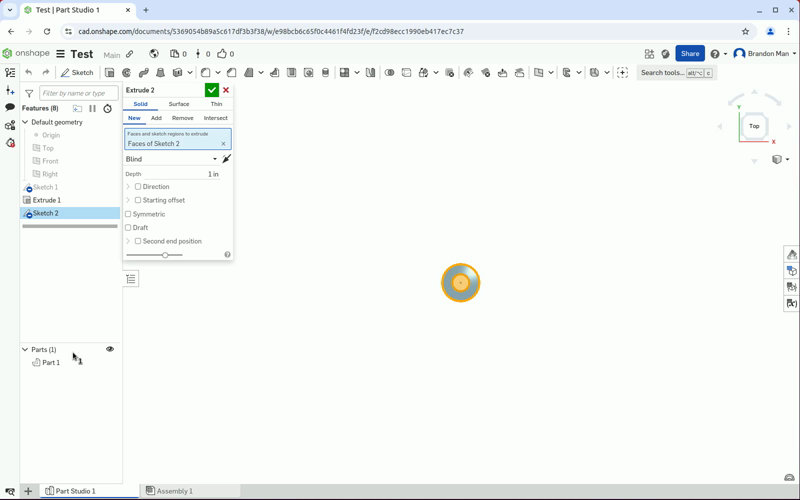
mouse_move(143, 106)
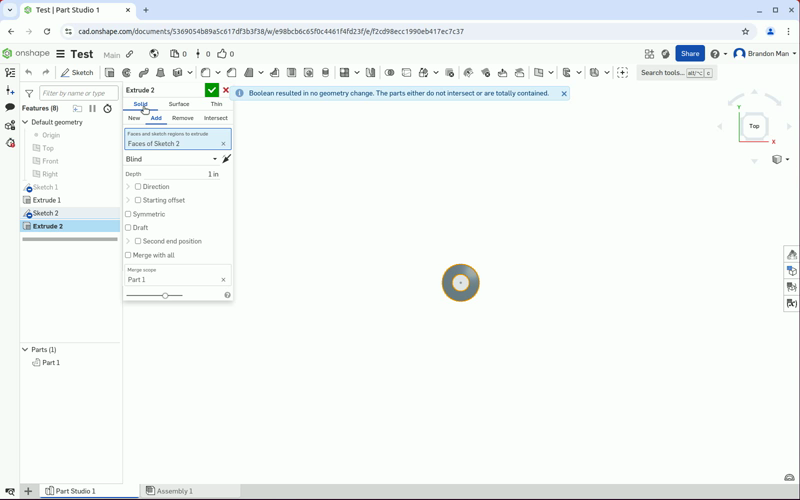
click(143, 106)
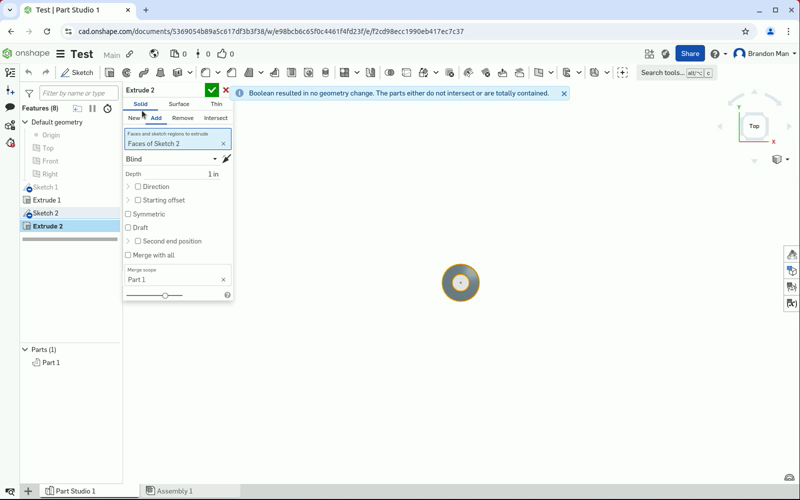
mouse_move(137, 120)
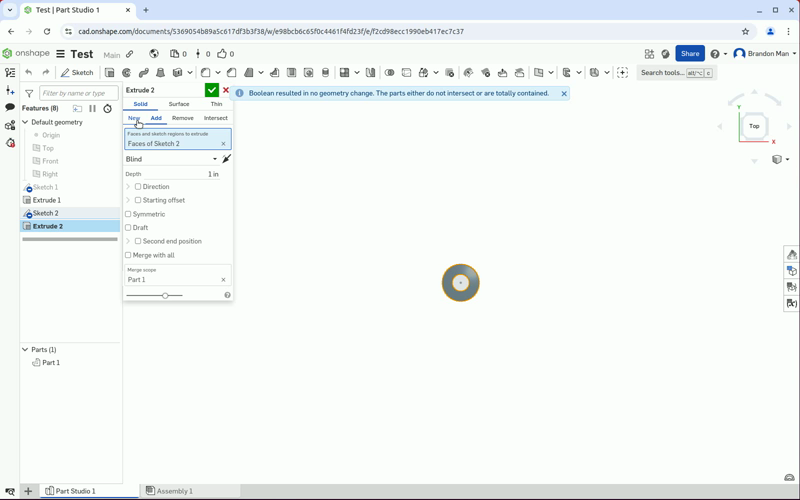
click(137, 120)
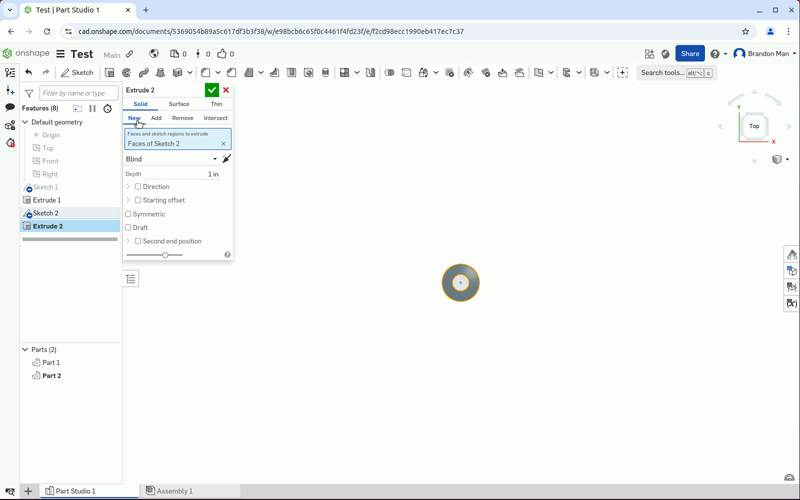
key(tab, 4)
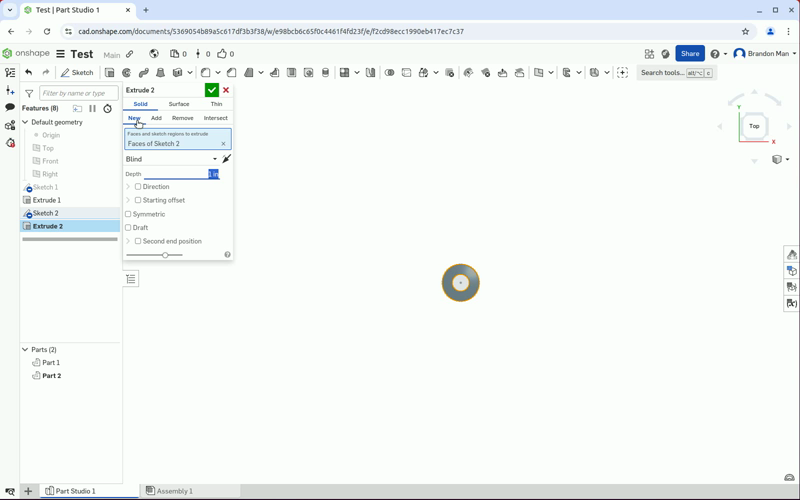
text(23.108)
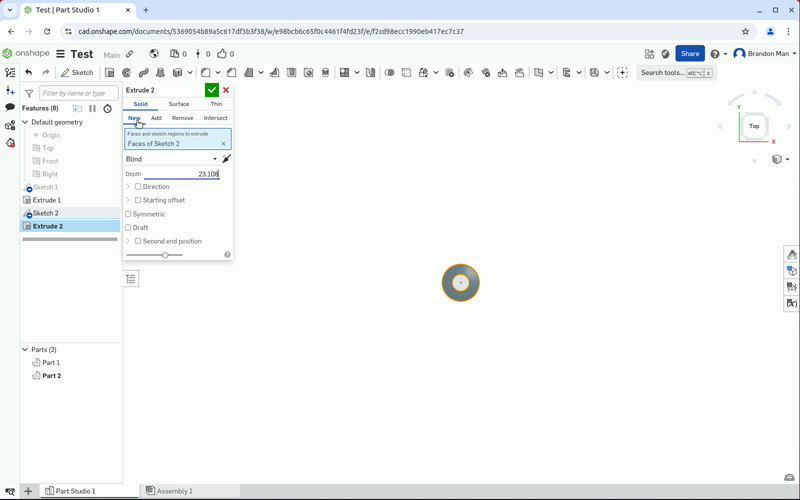
key(enter)
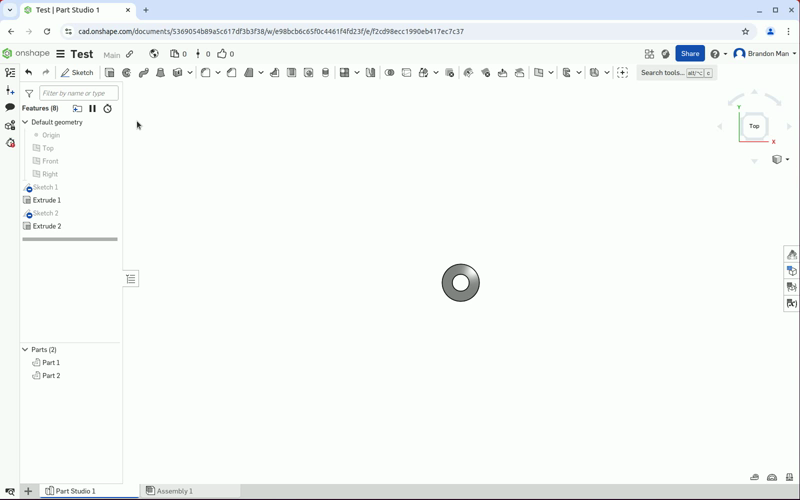
key(shift+h)
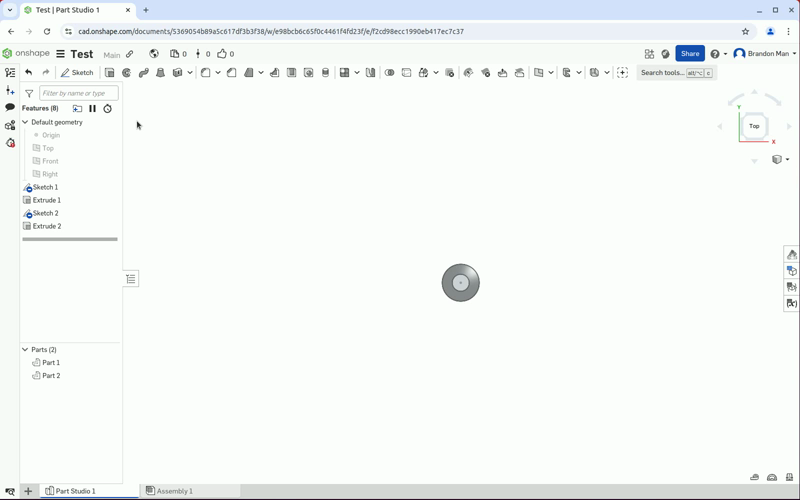
key(shift+h)
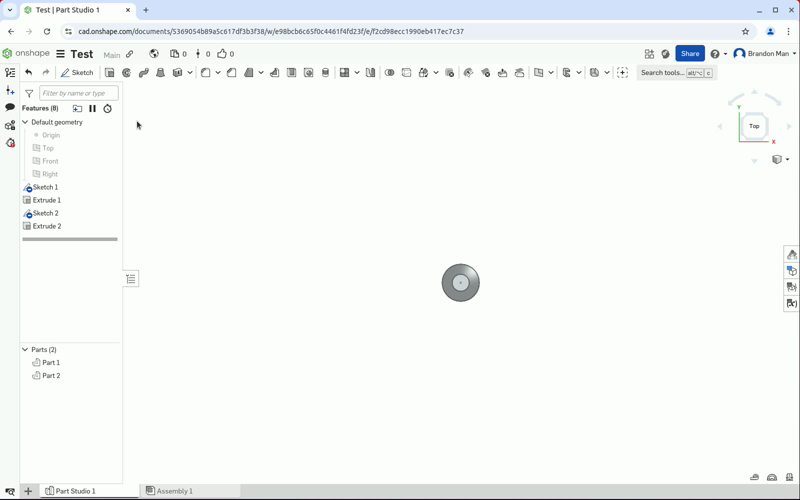
key(shift+7)
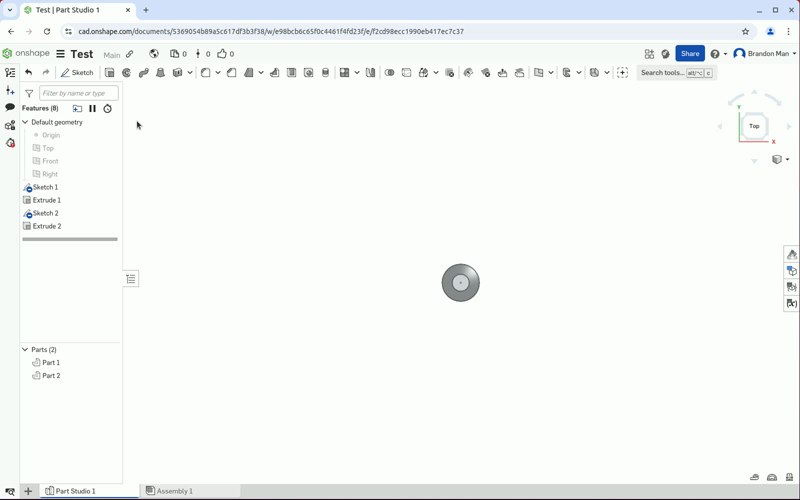
key(up, 3)
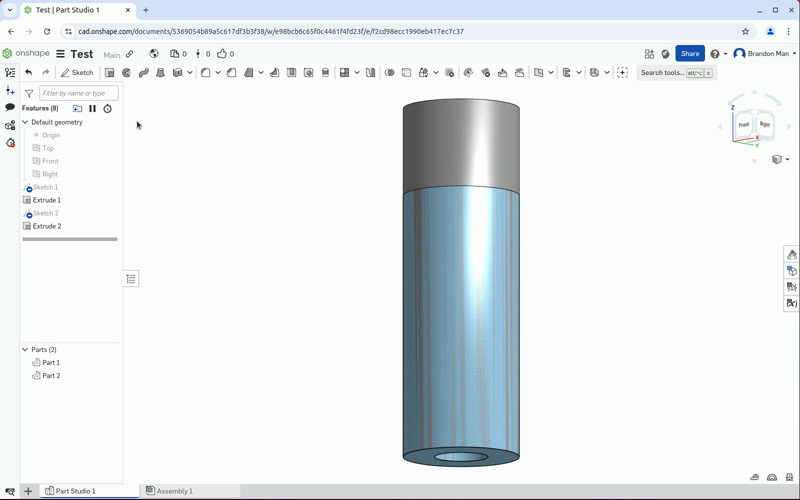
key(left, 3)
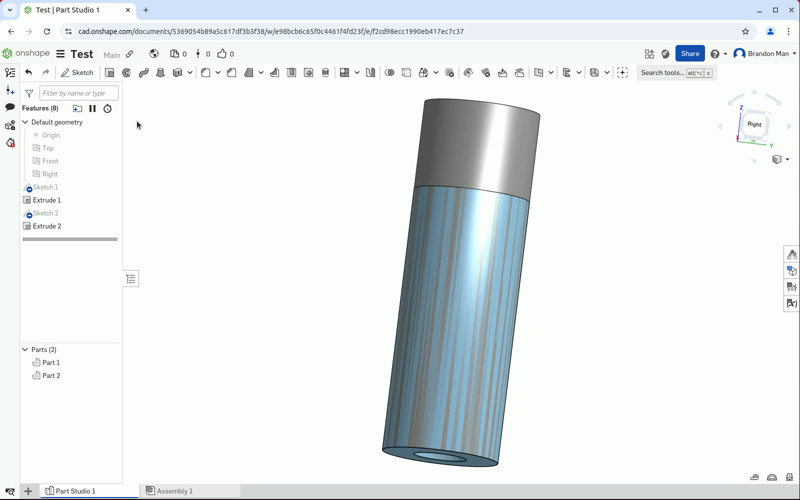
key(right, 3)
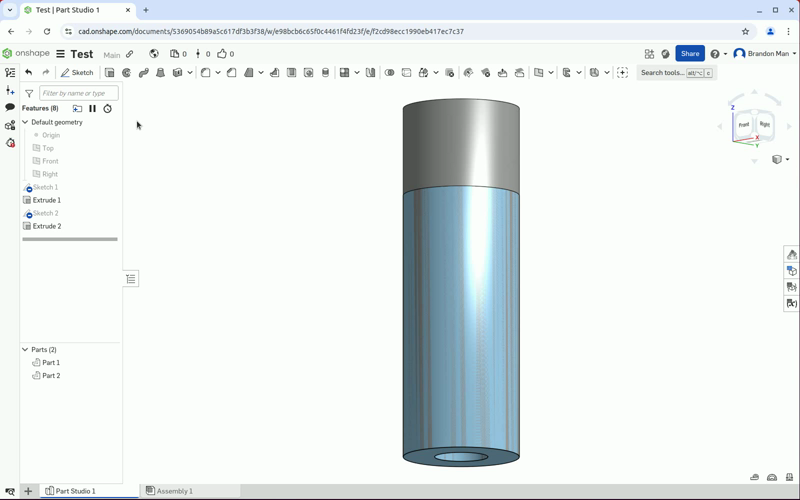
key(down, 3)
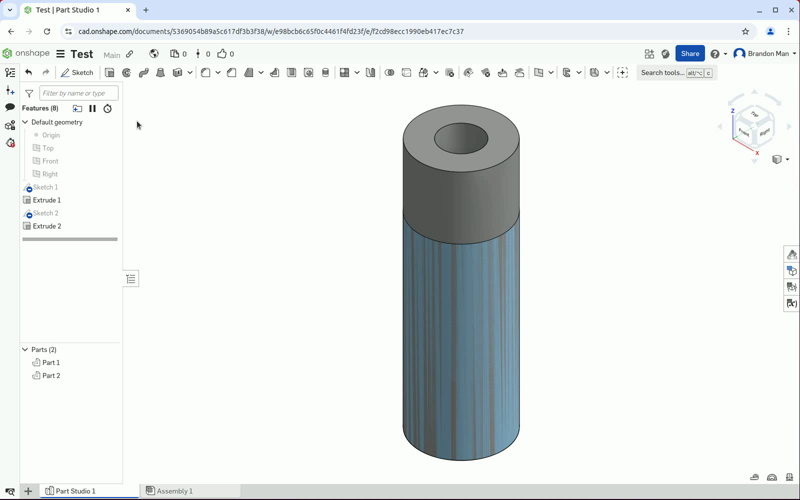
mouse_move(73, 189)
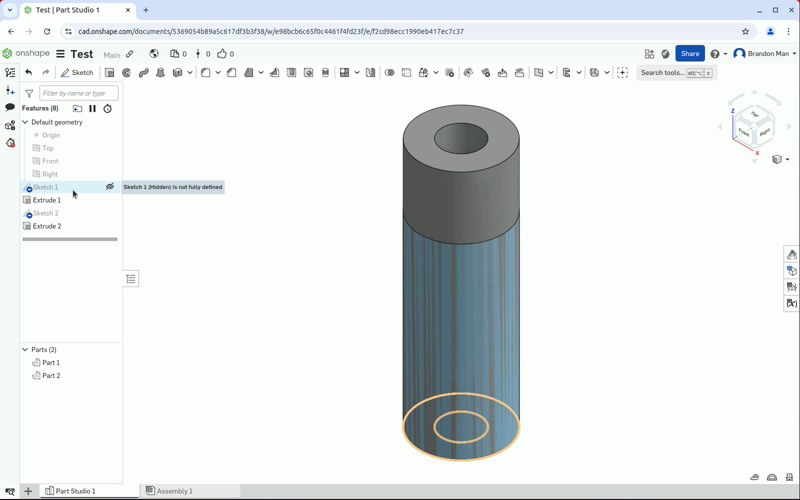
click(73, 189)